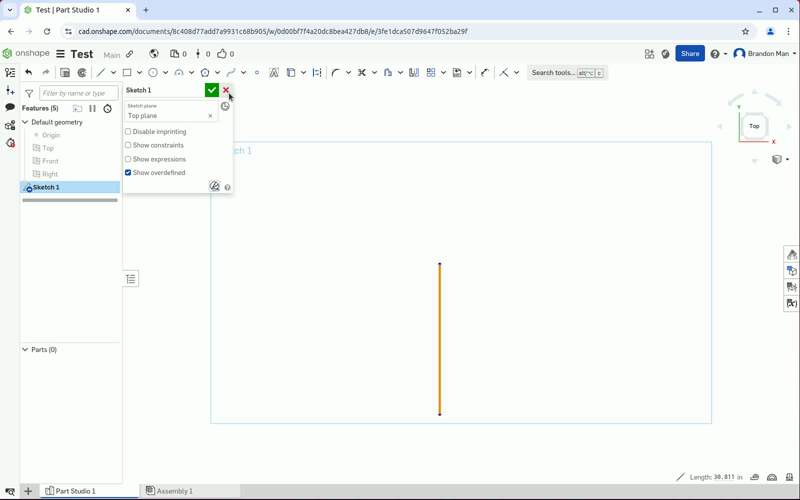
key(shift+h)
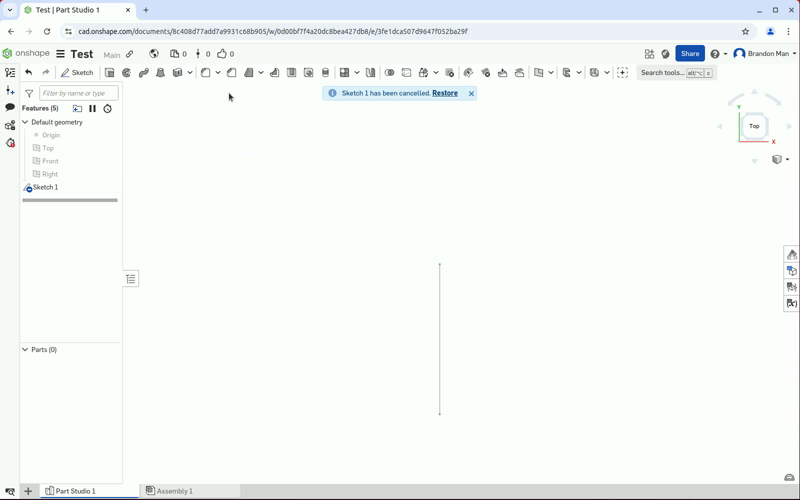
key(shift+s)
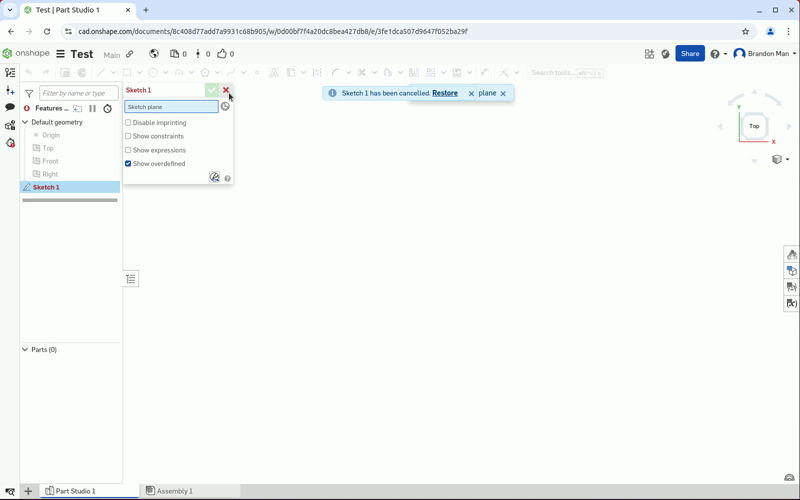
mouse_move(73, 150)
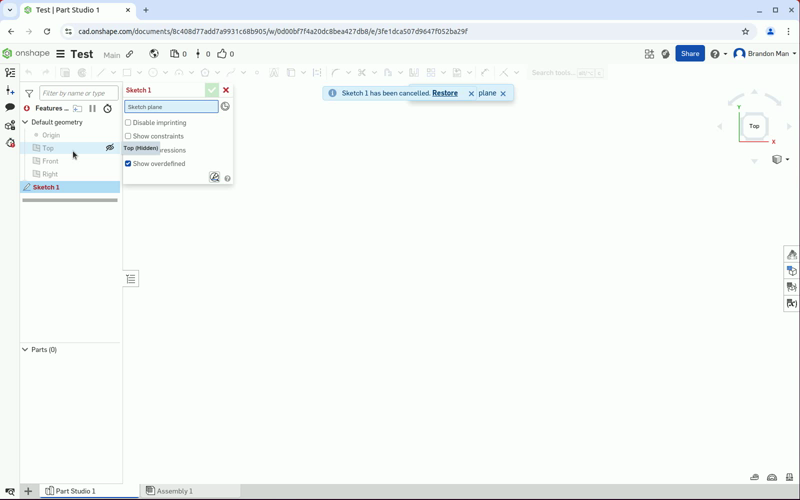
click(73, 150)
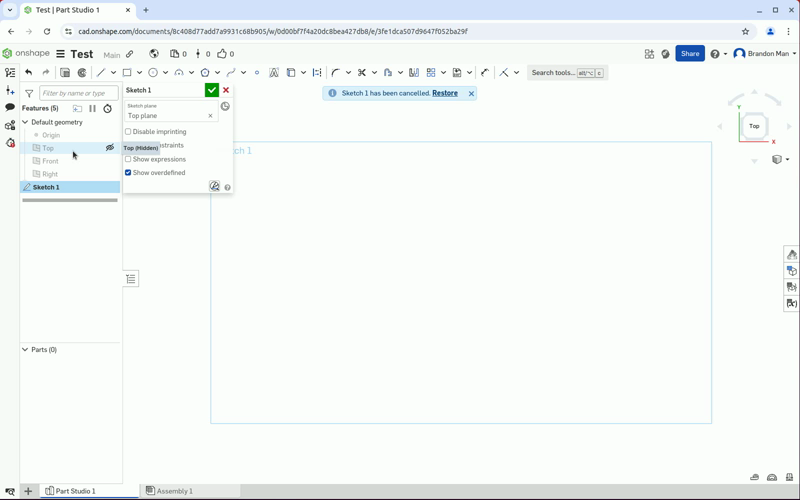
mouse_move(73, 352)
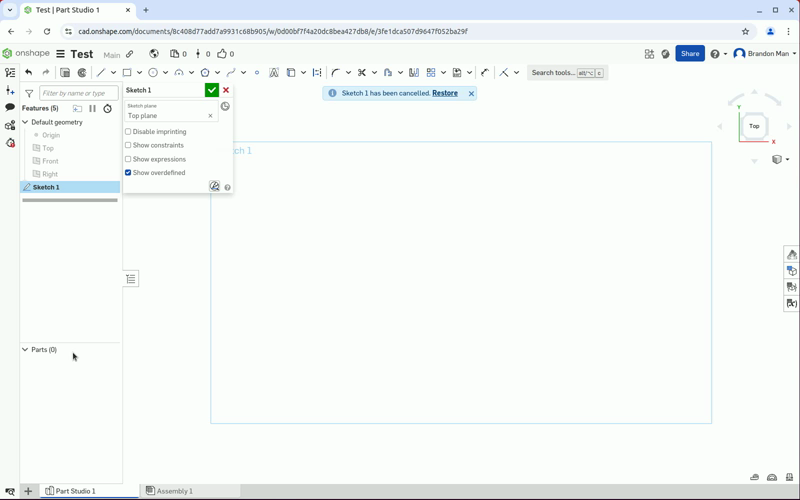
key(y)
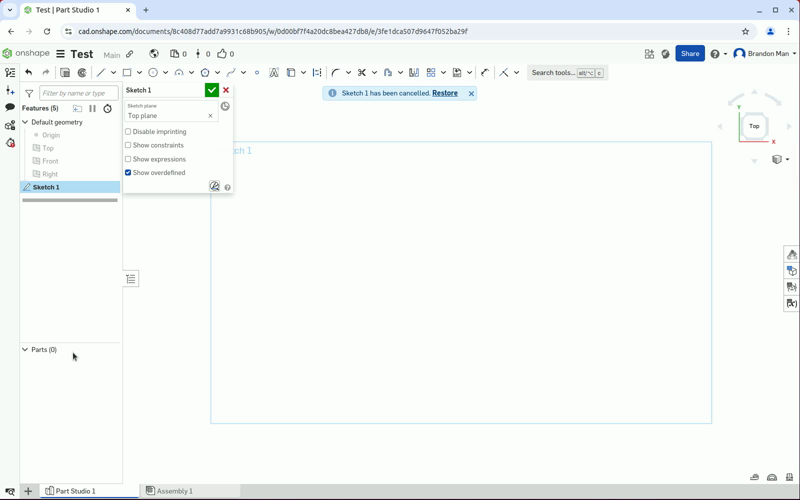
key(c)
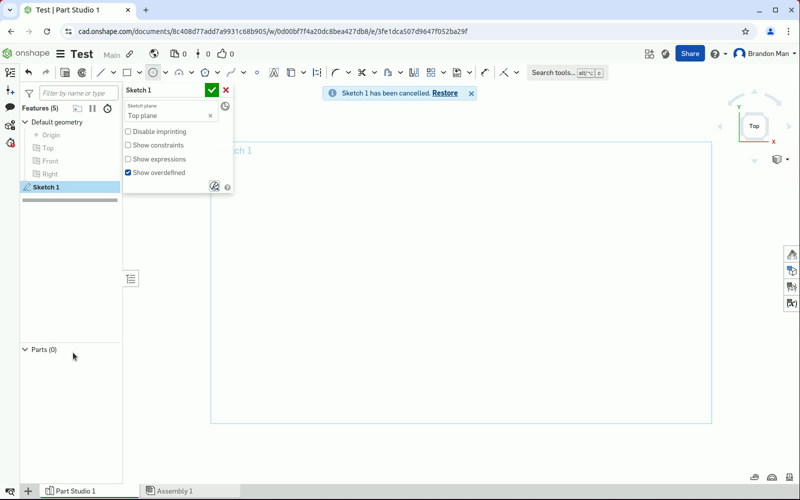
key_down(shift)
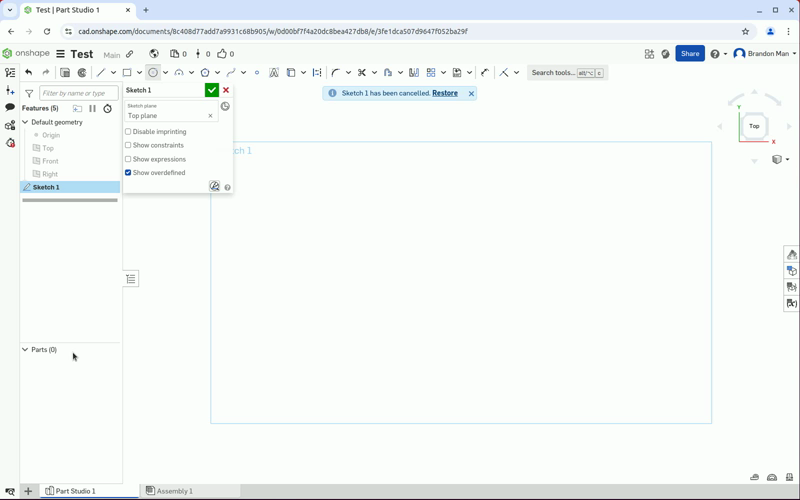
mouse_move(452, 276)
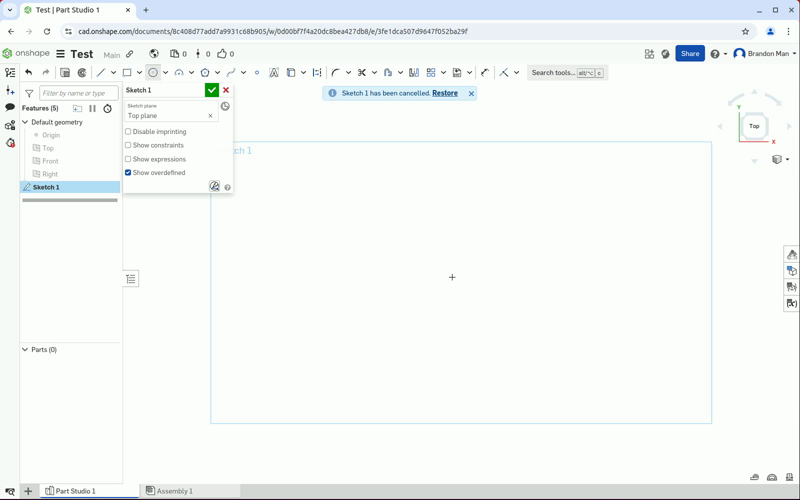
click(452, 276)
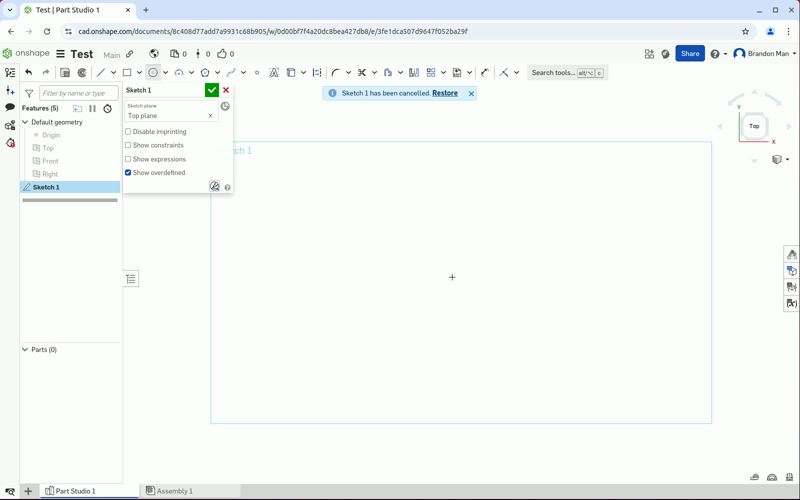
key_up(shift)
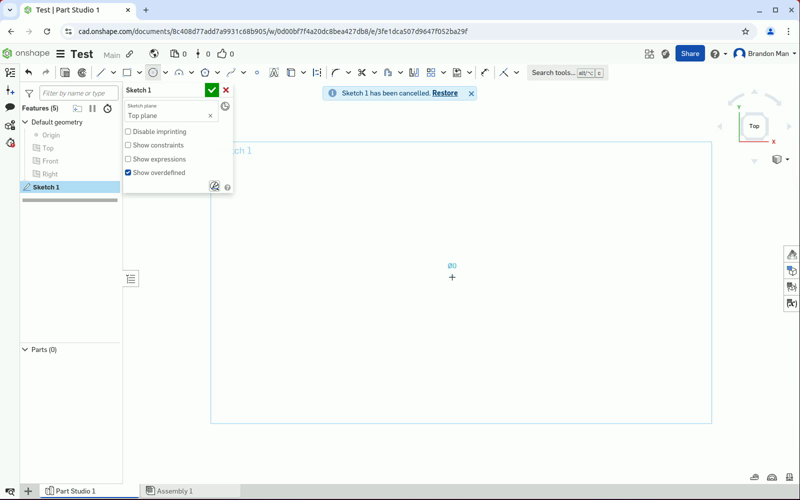
mouse_move(453, 276)
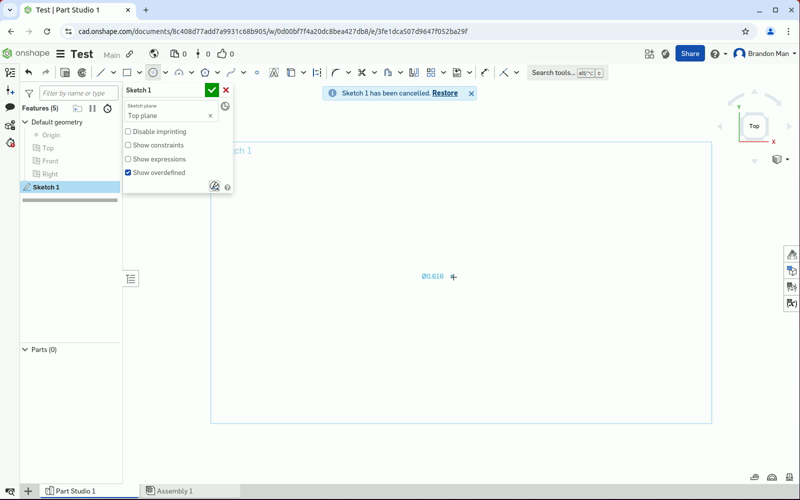
scroll(6)
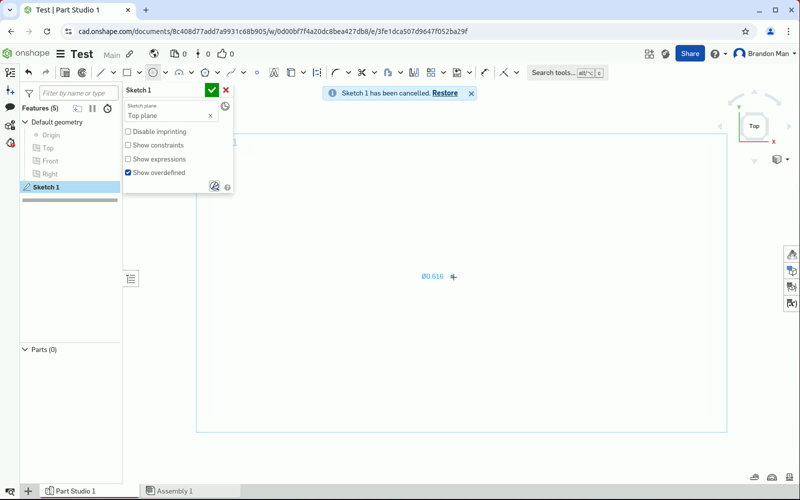
scroll(6)
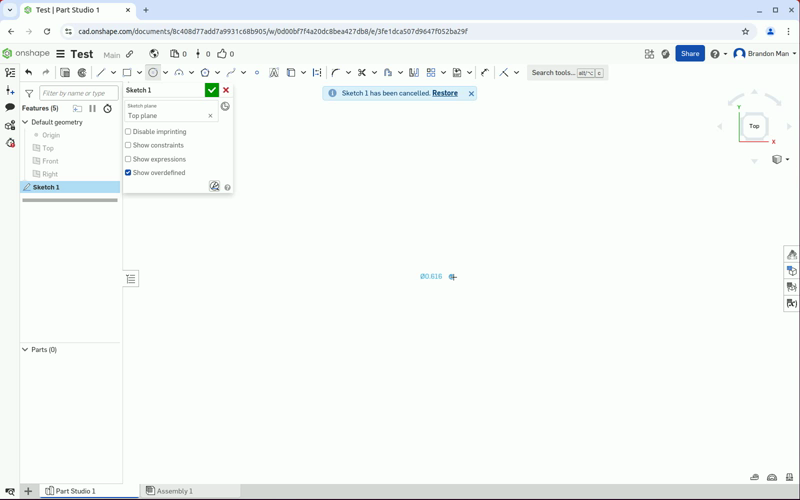
scroll(6)
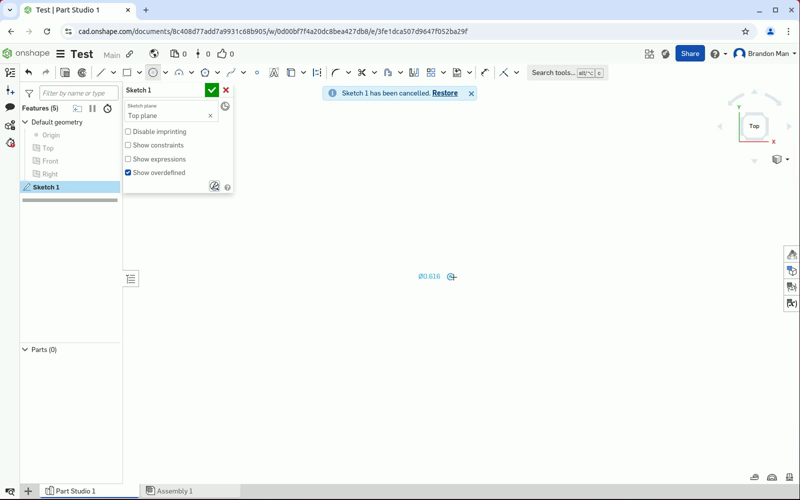
scroll(6)
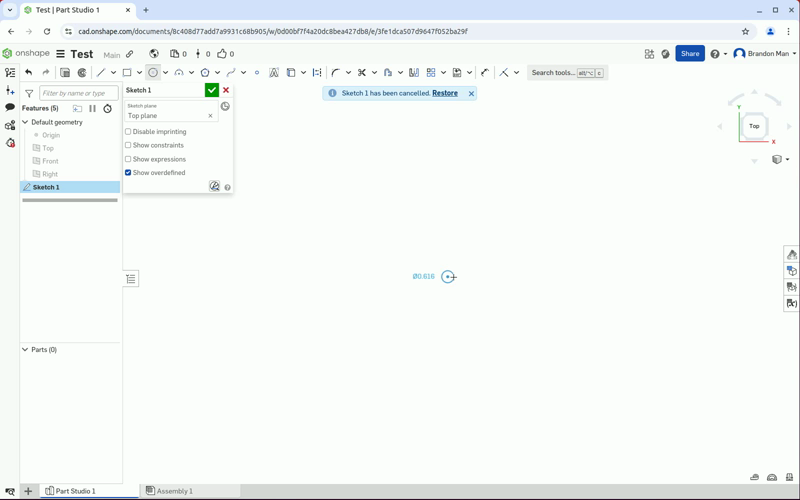
scroll(6)
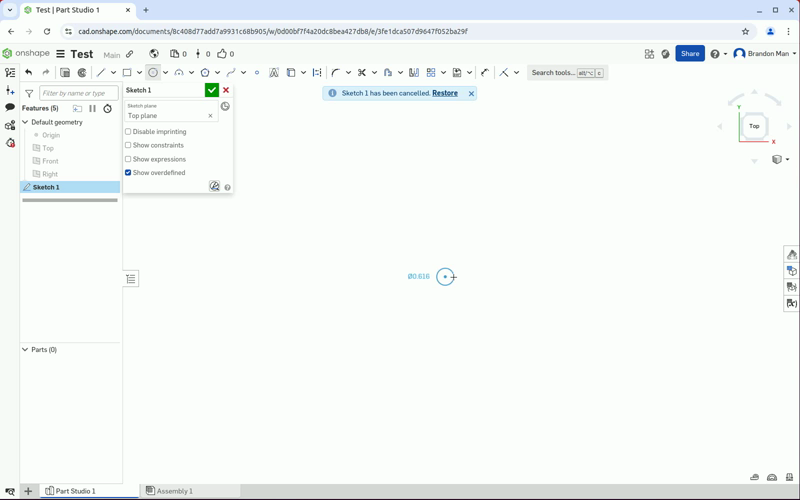
scroll(6)
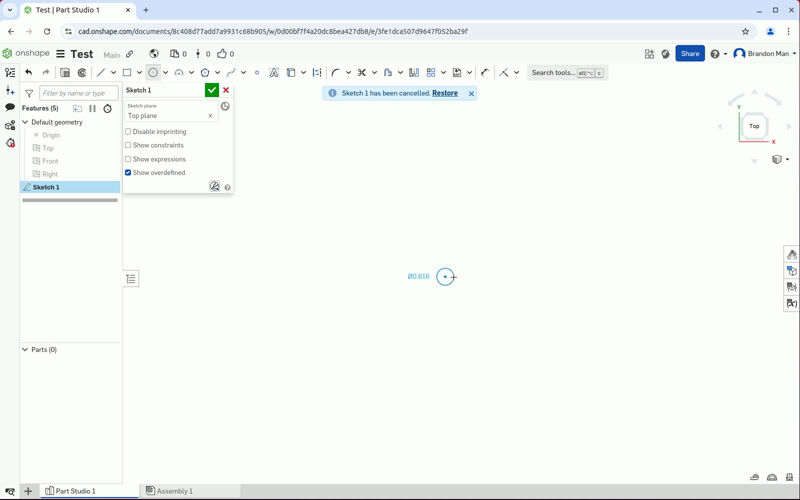
scroll(6)
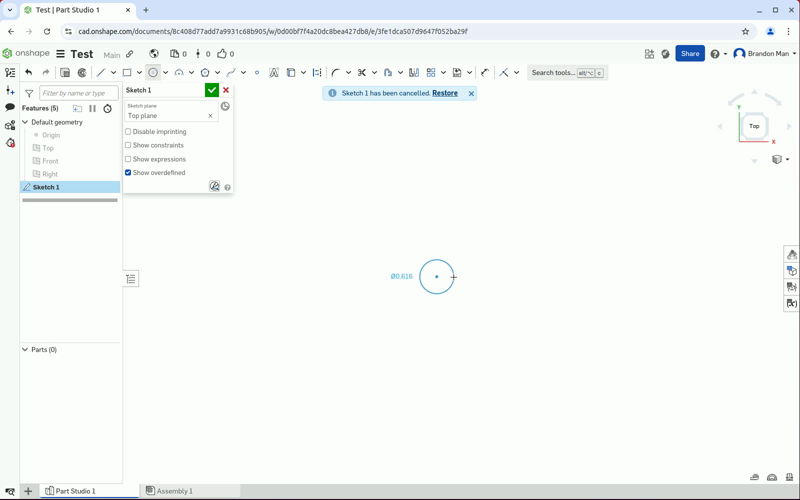
click(453, 276)
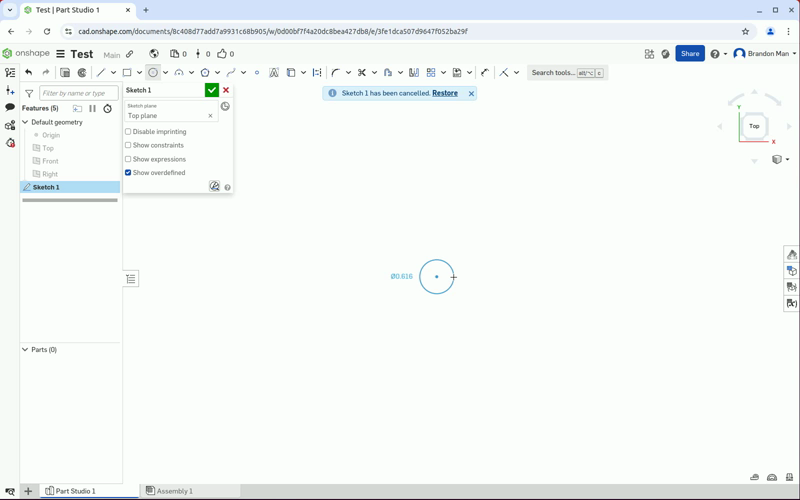
scroll(-6)
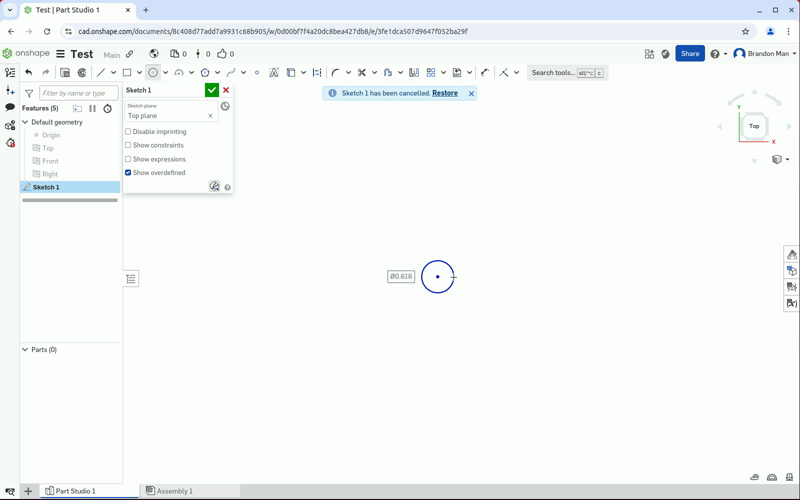
scroll(-6)
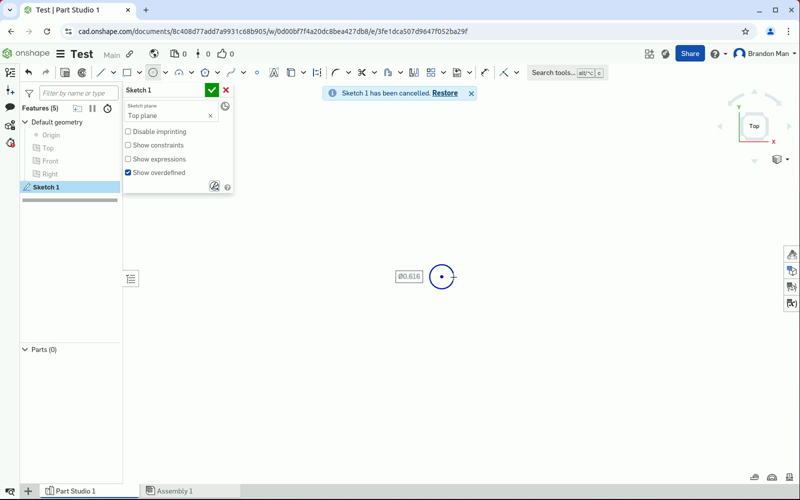
scroll(-6)
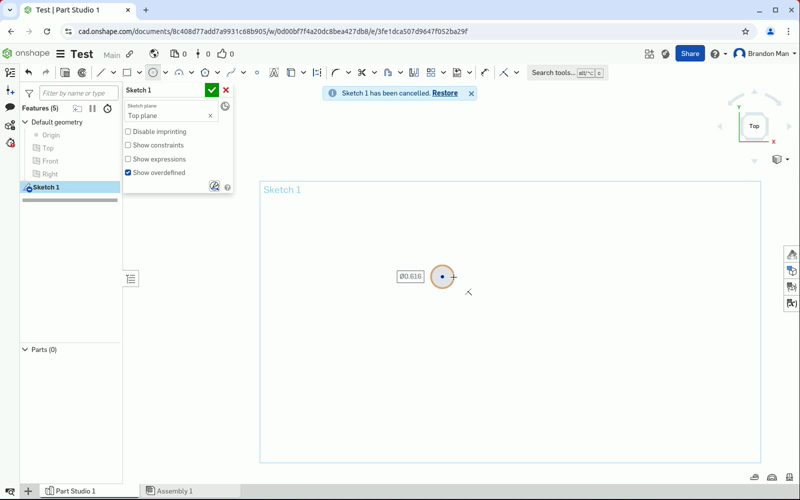
scroll(-6)
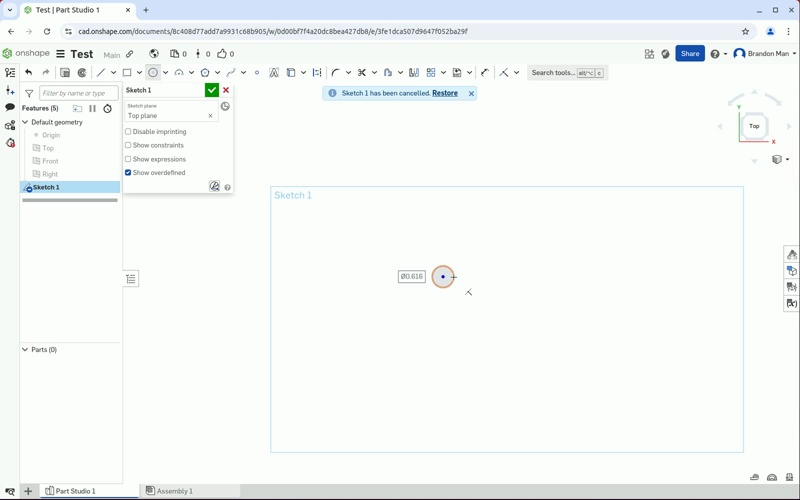
scroll(-6)
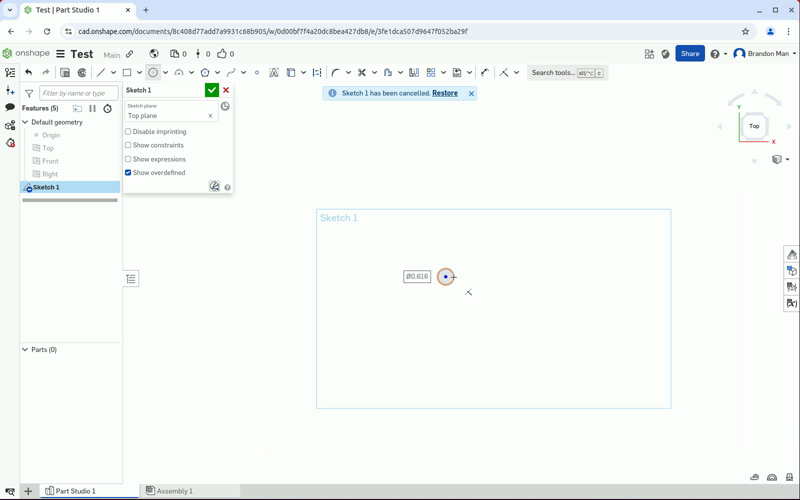
scroll(-6)
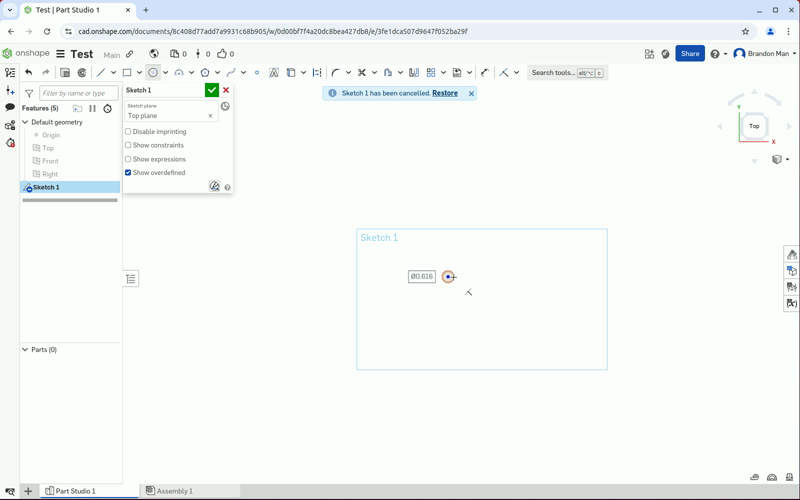
scroll(-6)
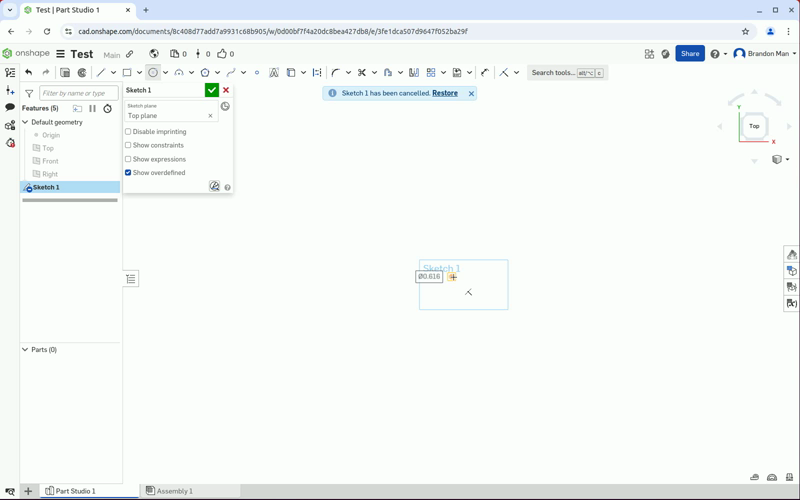
key(esc)
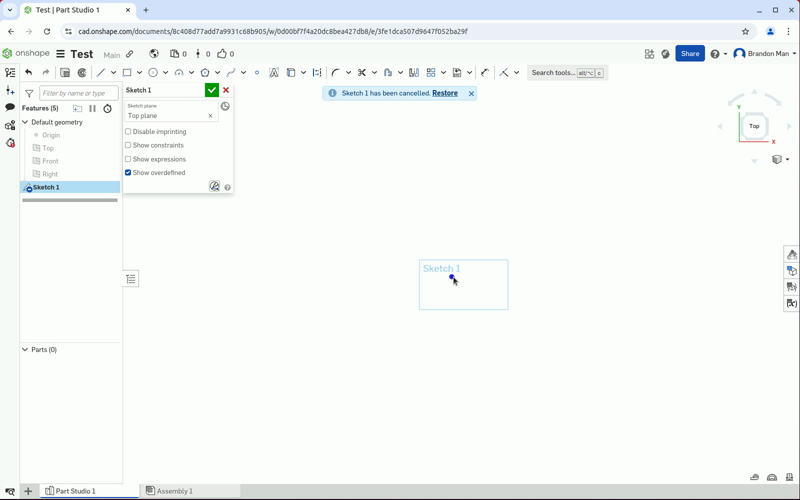
mouse_move(452, 276)
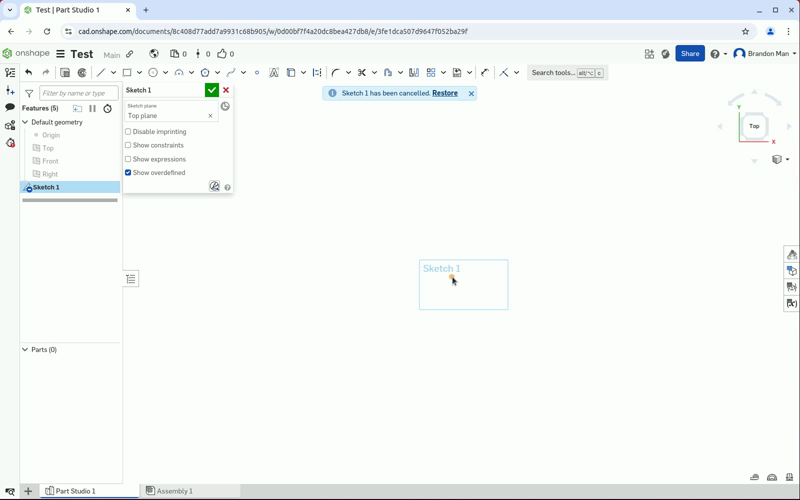
scroll(6)
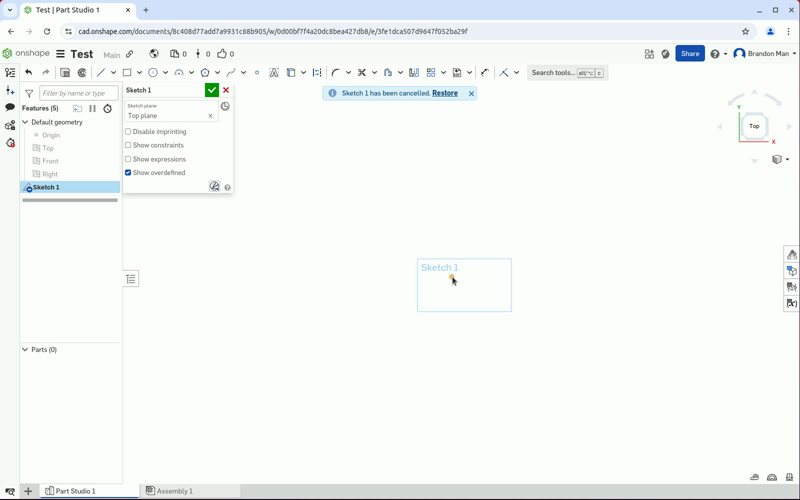
scroll(6)
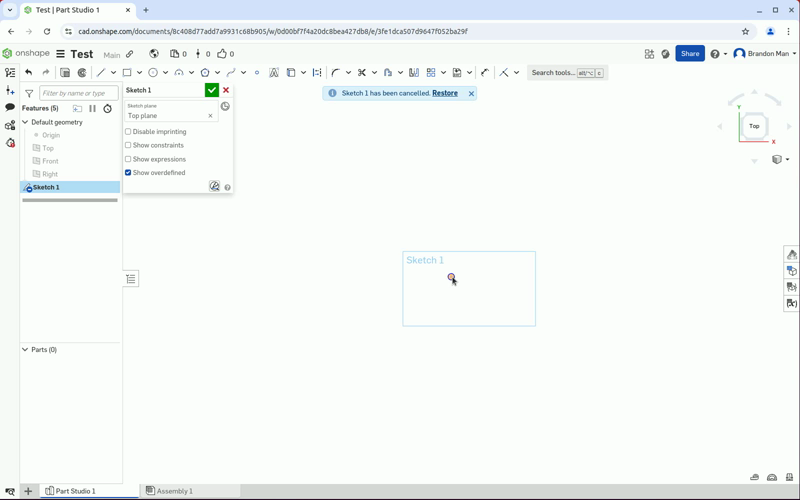
scroll(6)
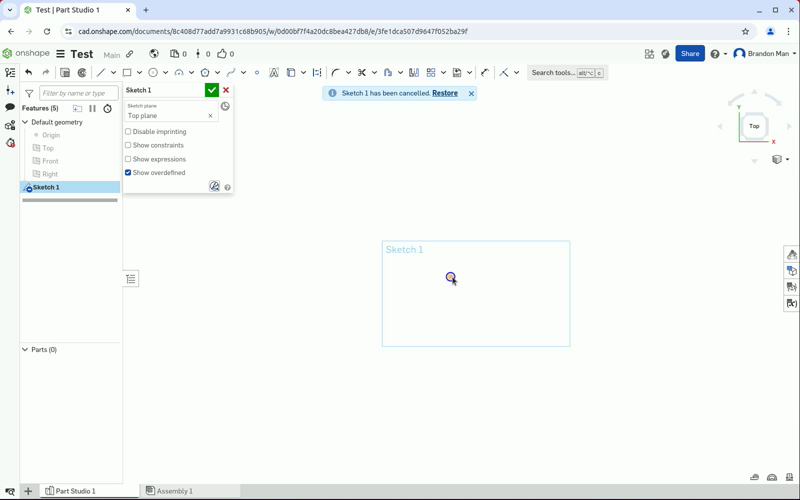
scroll(6)
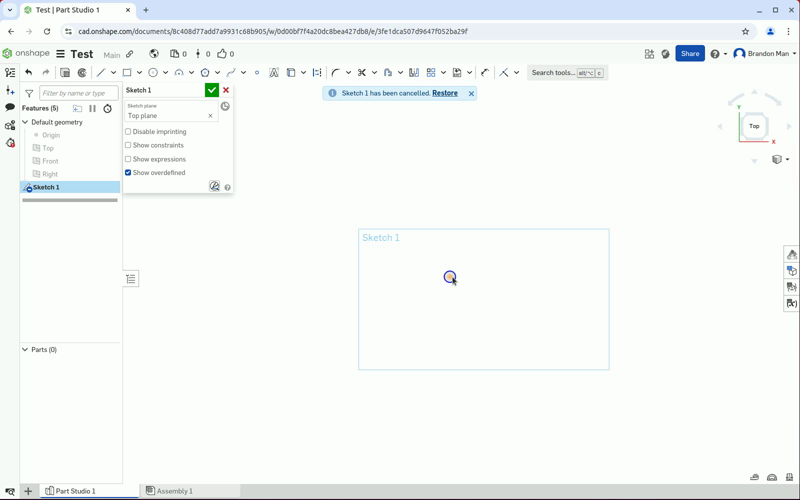
scroll(6)
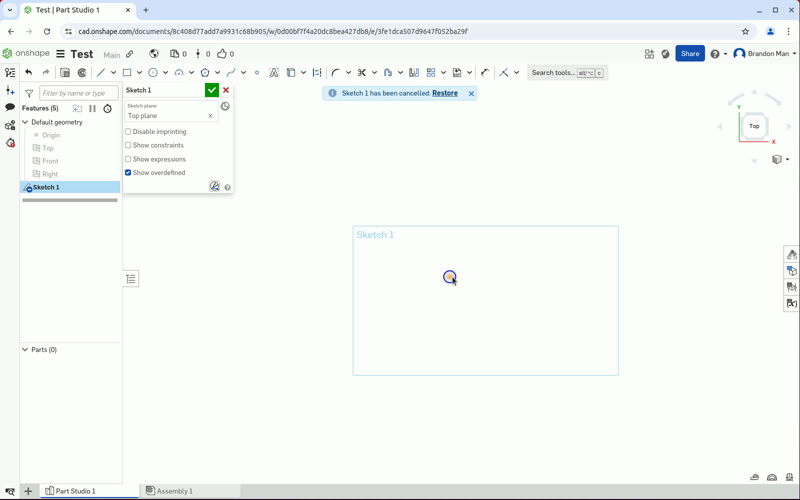
scroll(6)
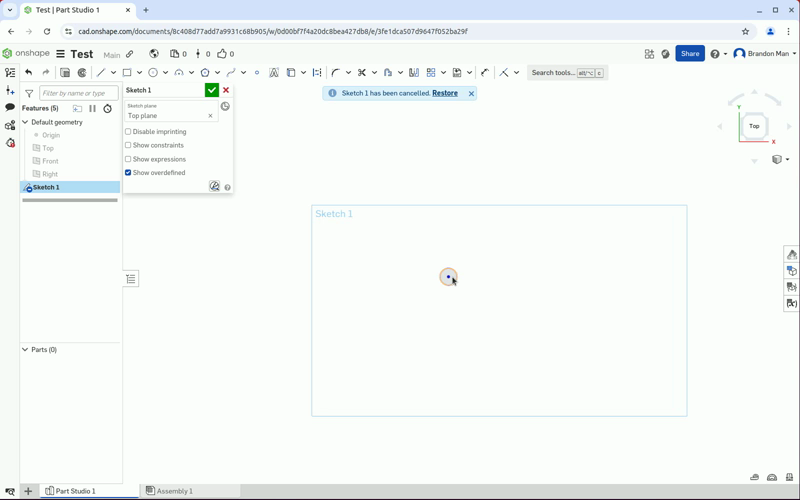
scroll(6)
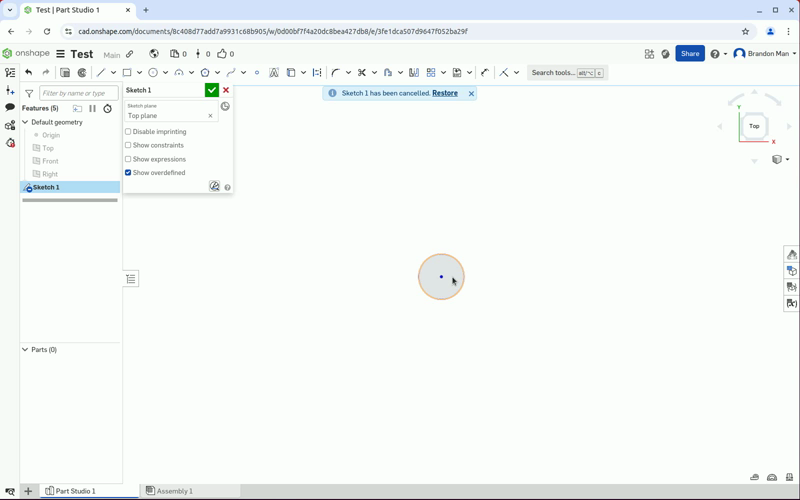
click(452, 276)
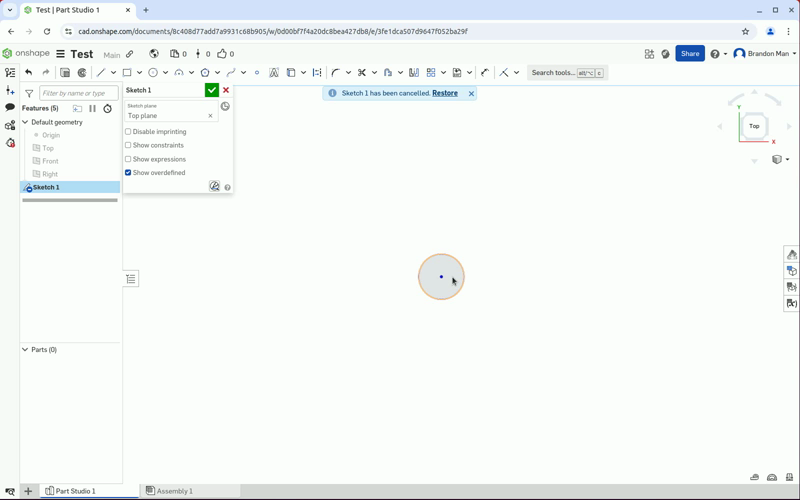
scroll(-6)
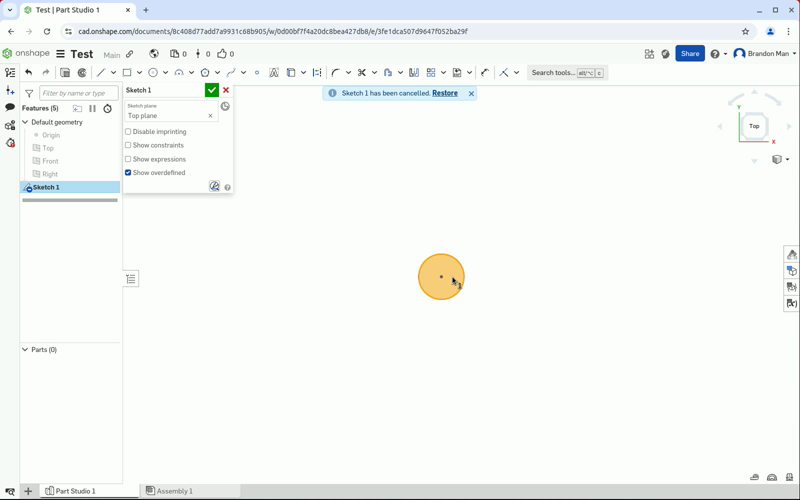
scroll(-6)
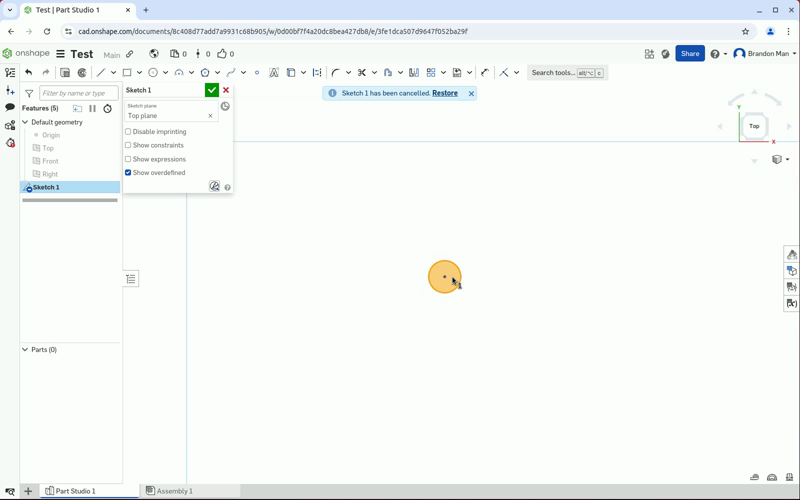
scroll(-6)
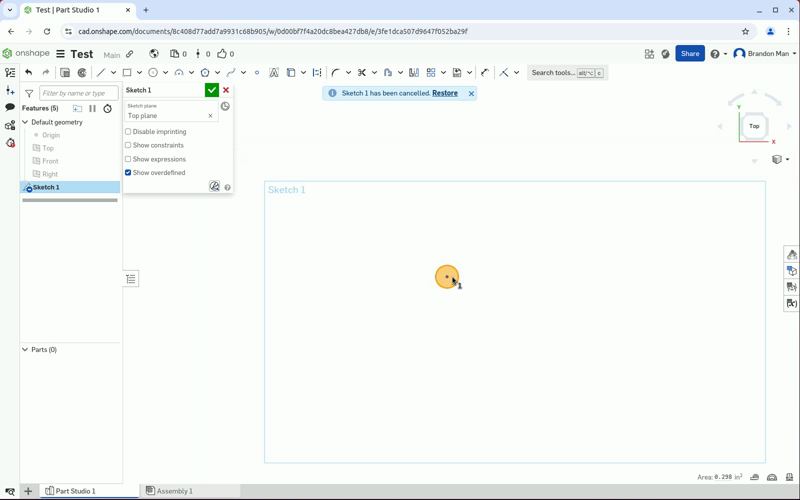
scroll(-6)
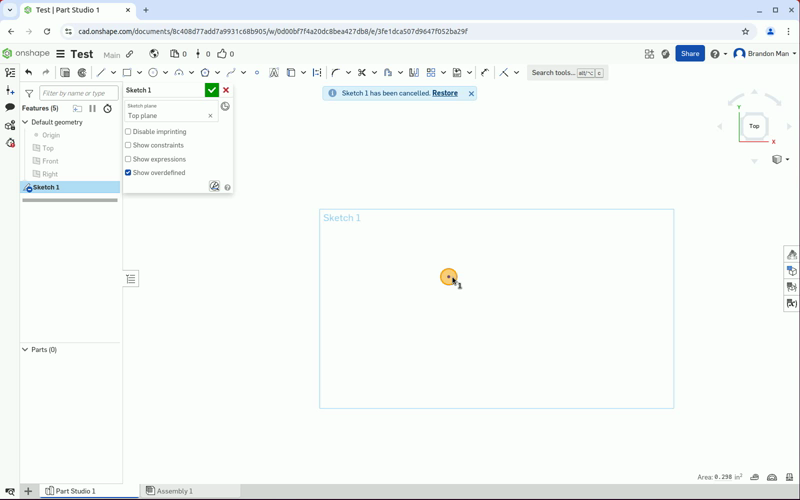
scroll(-6)
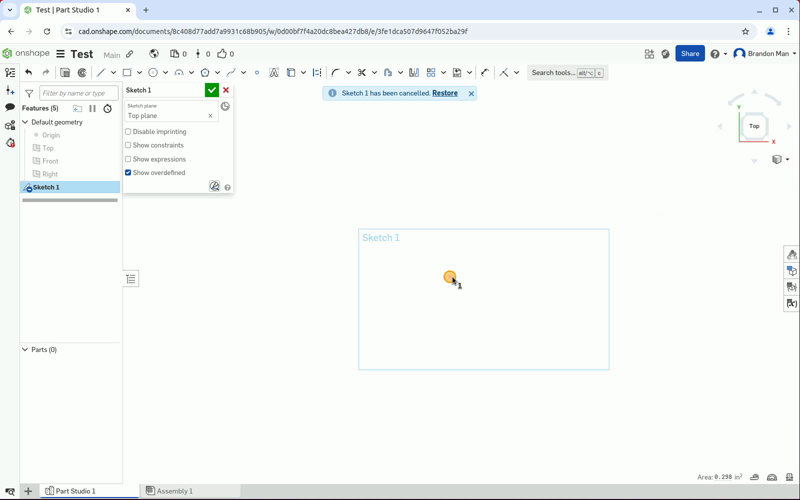
scroll(-6)
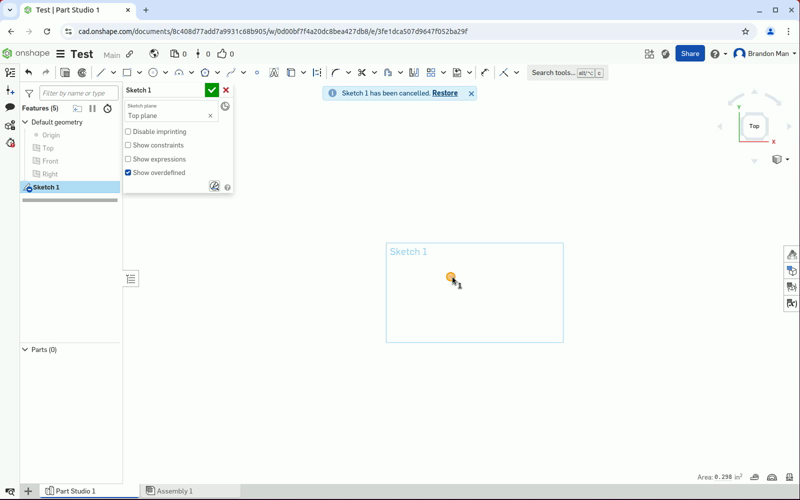
scroll(-6)
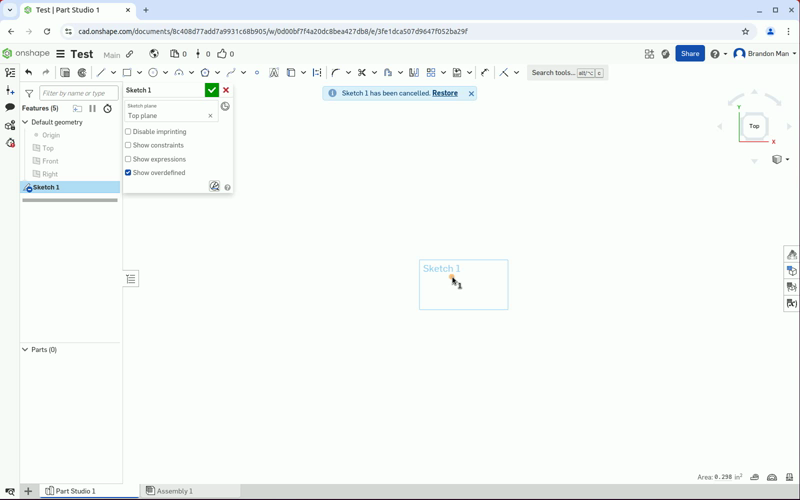
mouse_move(73, 352)
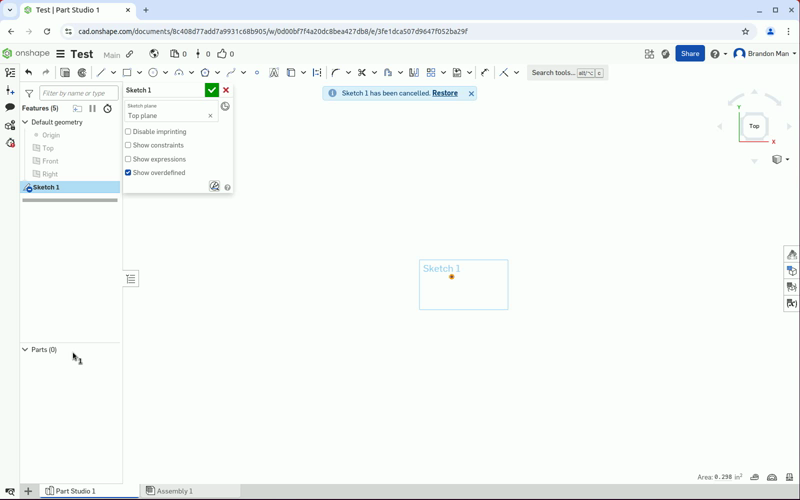
key(shift+y)
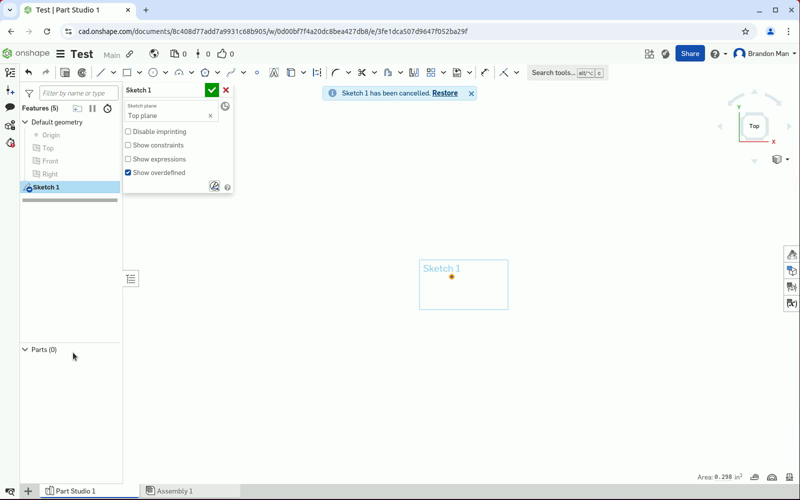
key(shift+e)
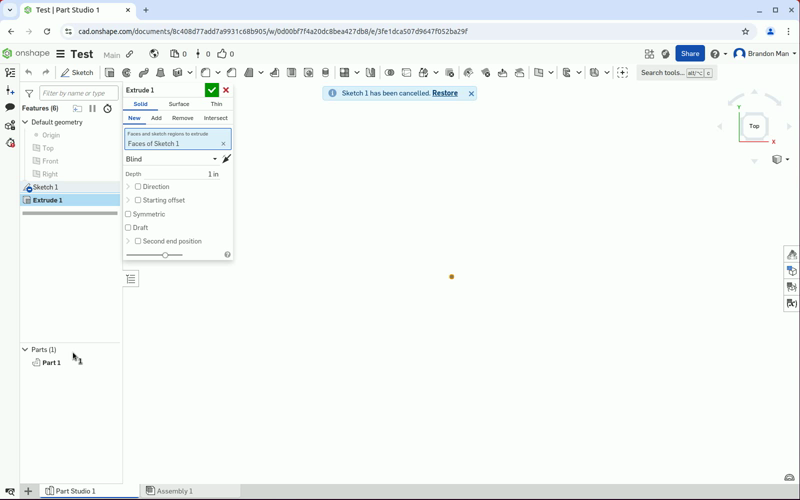
mouse_move(143, 106)
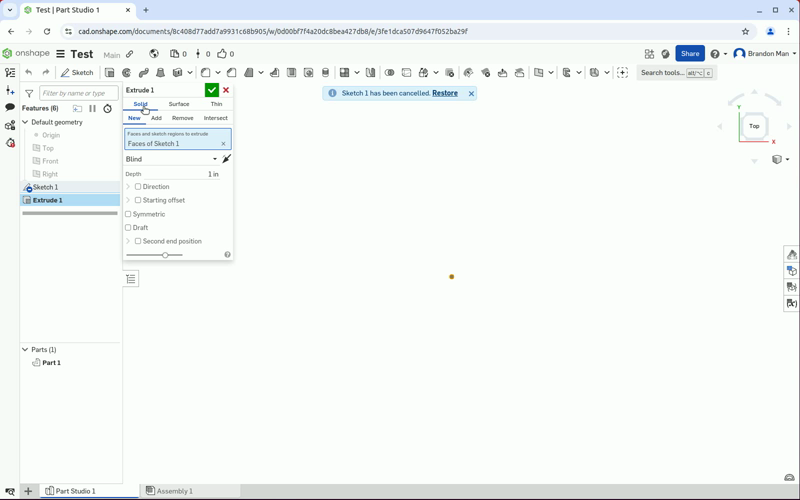
click(143, 106)
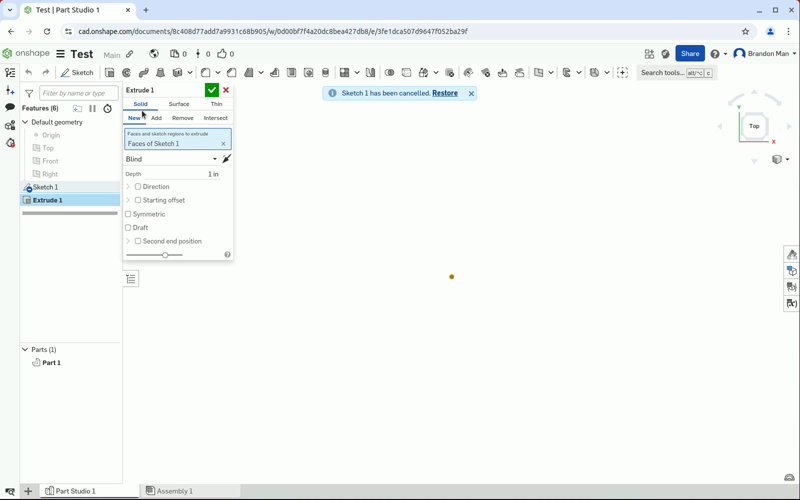
mouse_move(137, 120)
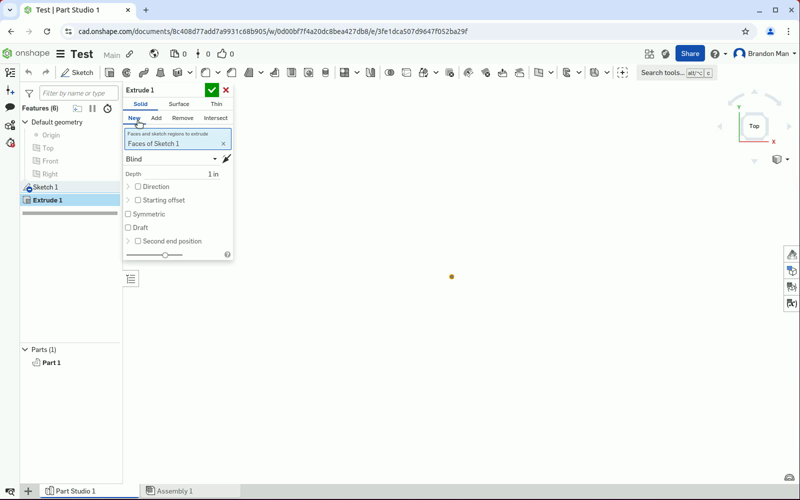
click(137, 120)
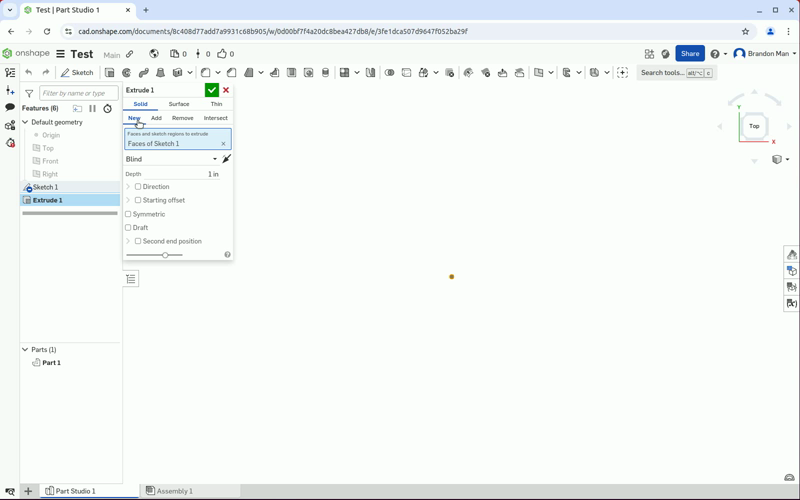
key(tab, 4)
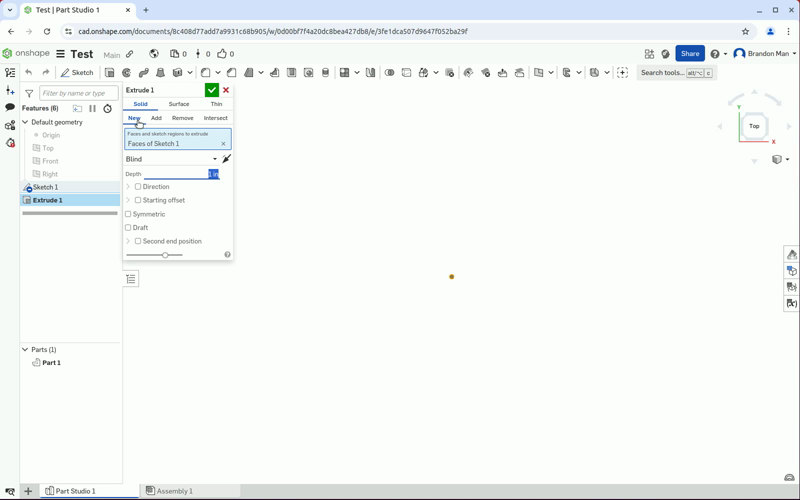
text(20.942)
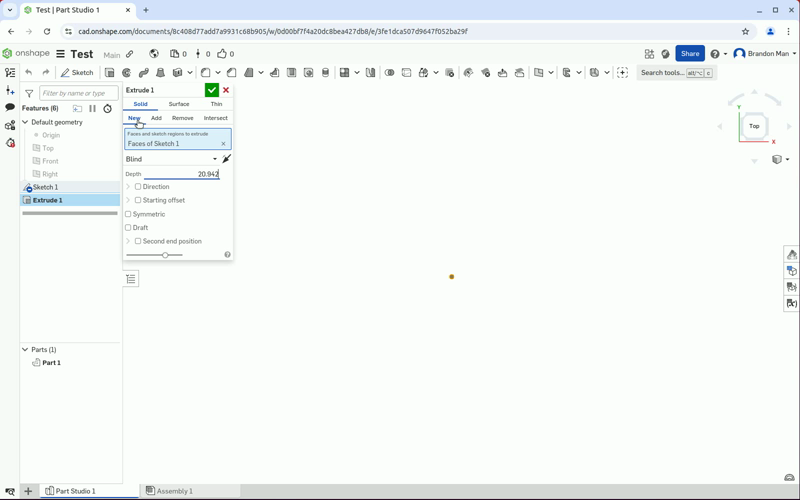
key(enter)
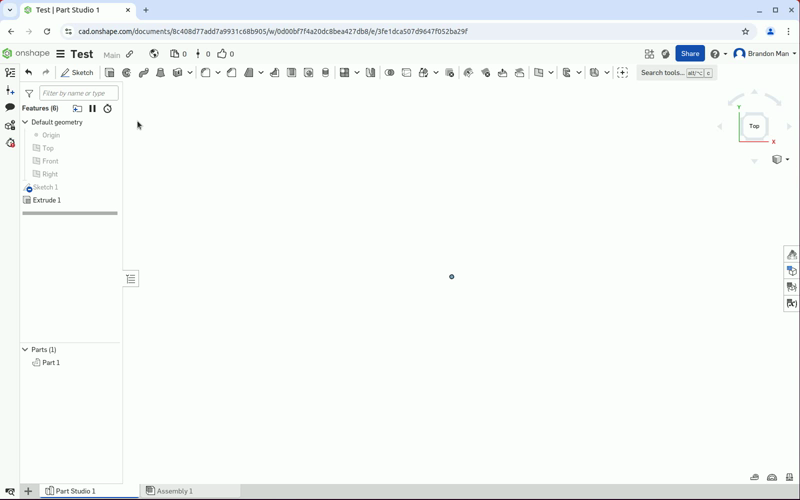
key(shift+h)
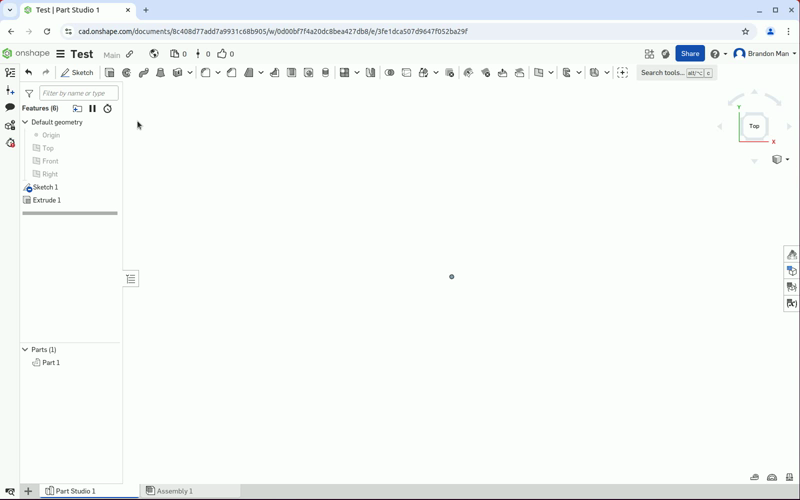
key(shift+h)
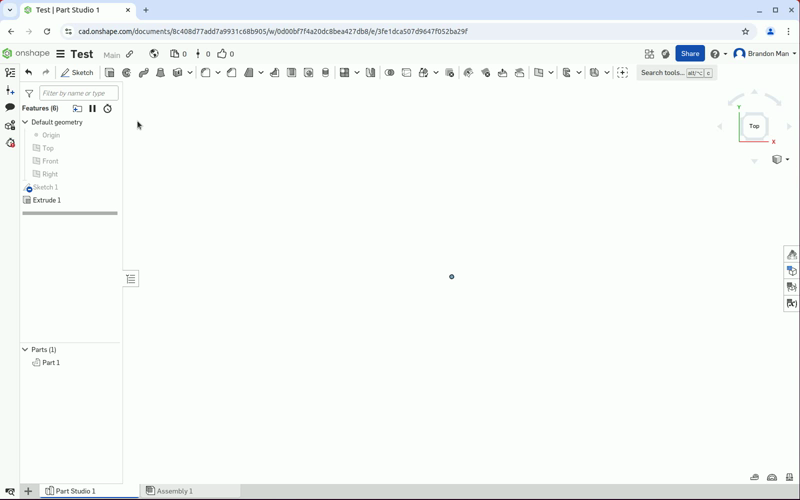
mouse_move(73, 189)
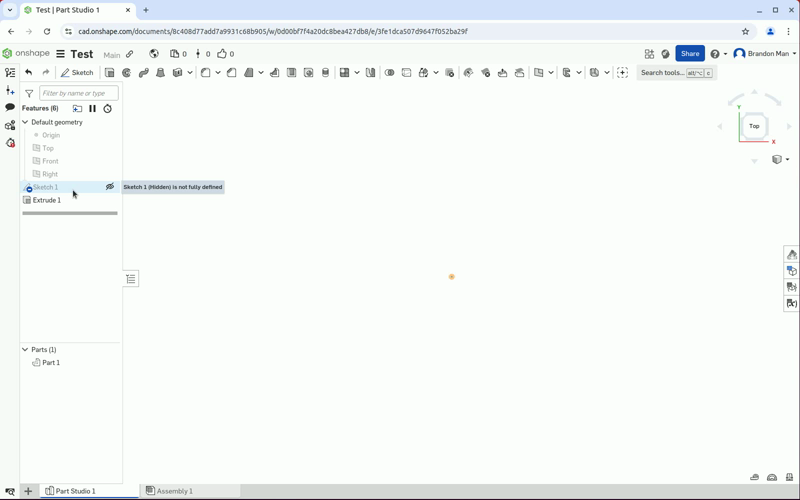
click(73, 189)
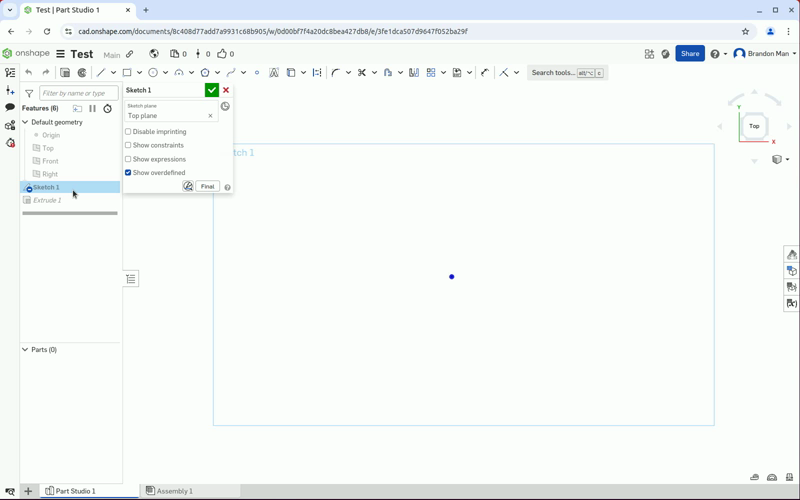
mouse_move(229, 92)
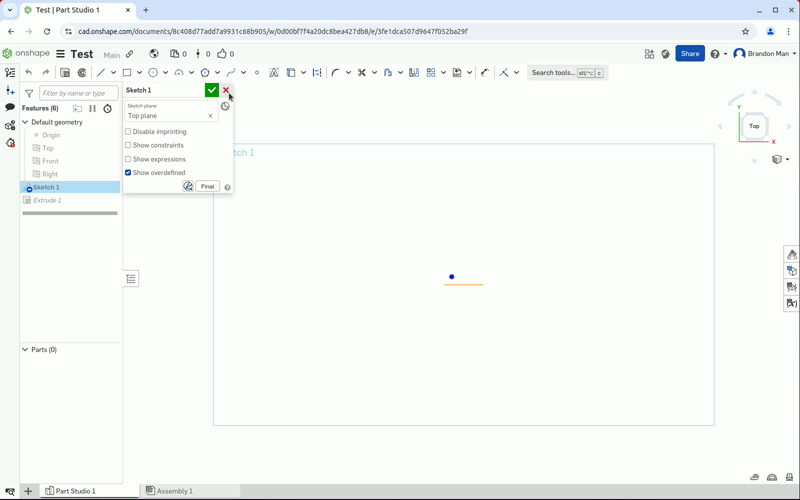
click(229, 92)
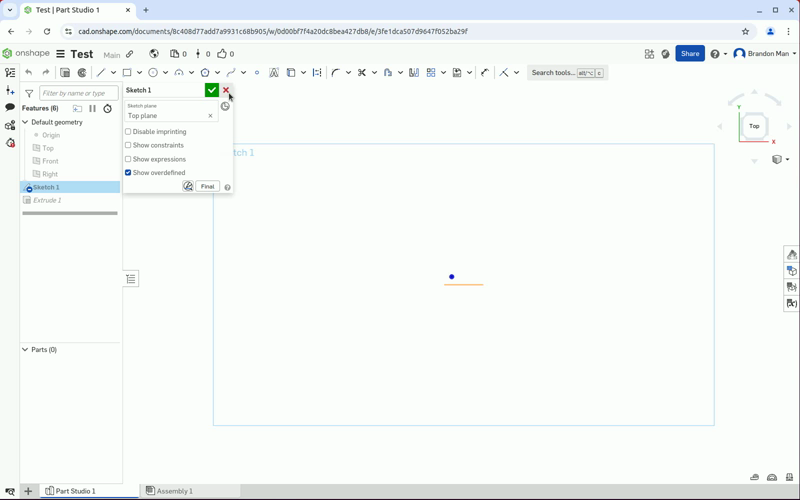
key(shift+s)
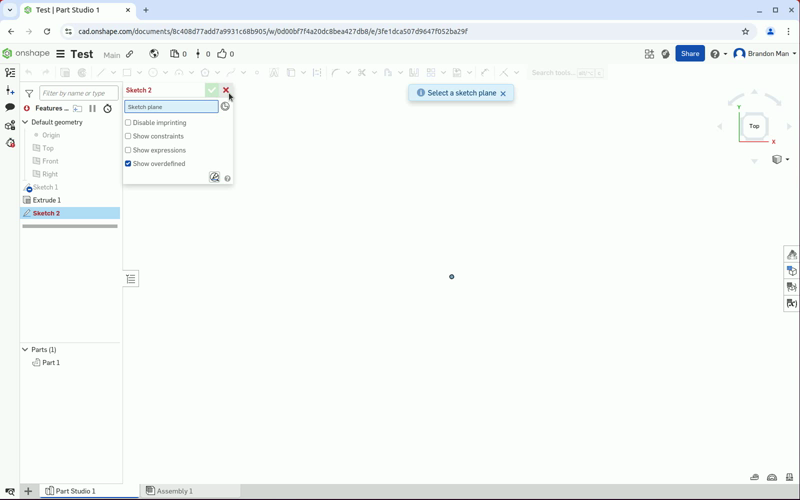
mouse_move(73, 150)
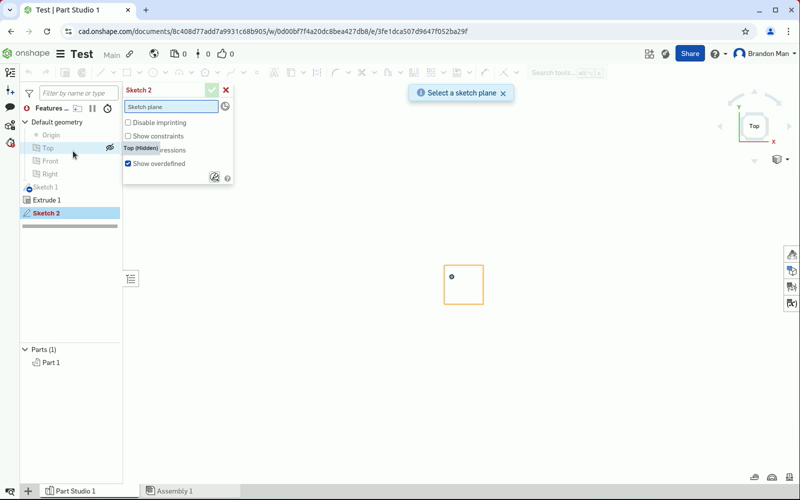
click(73, 150)
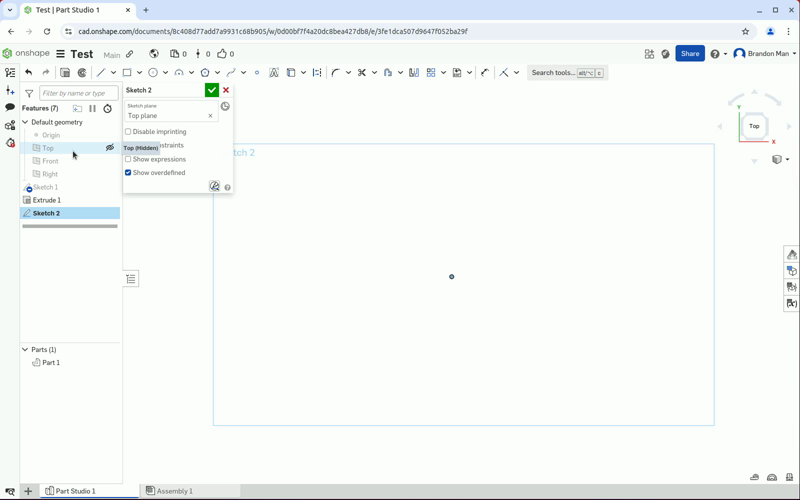
mouse_move(73, 352)
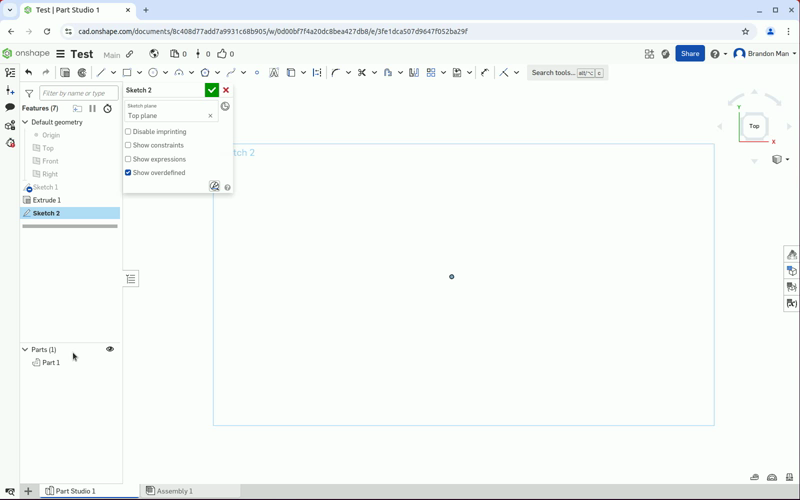
key(y)
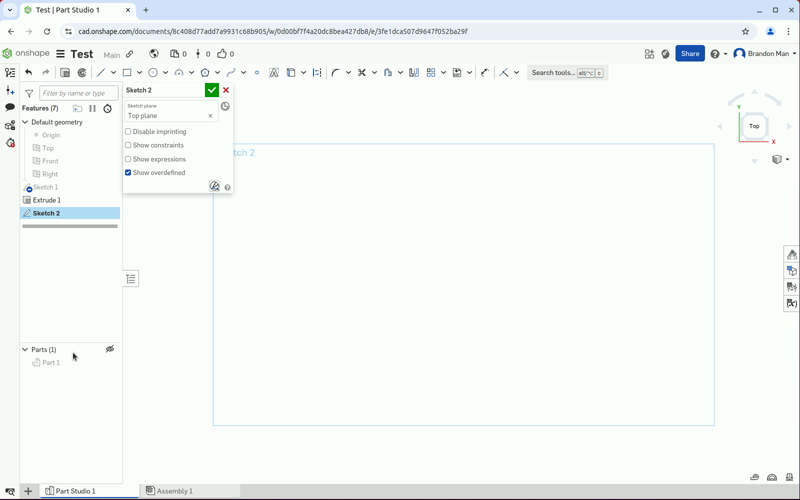
key(c)
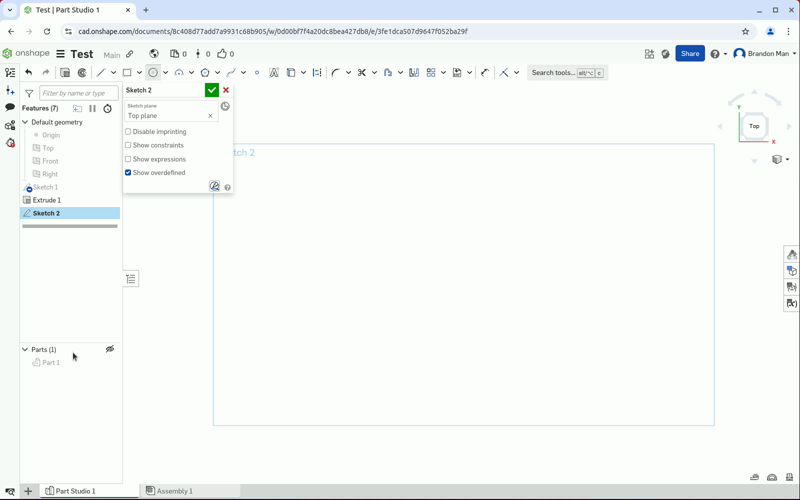
key_down(shift)
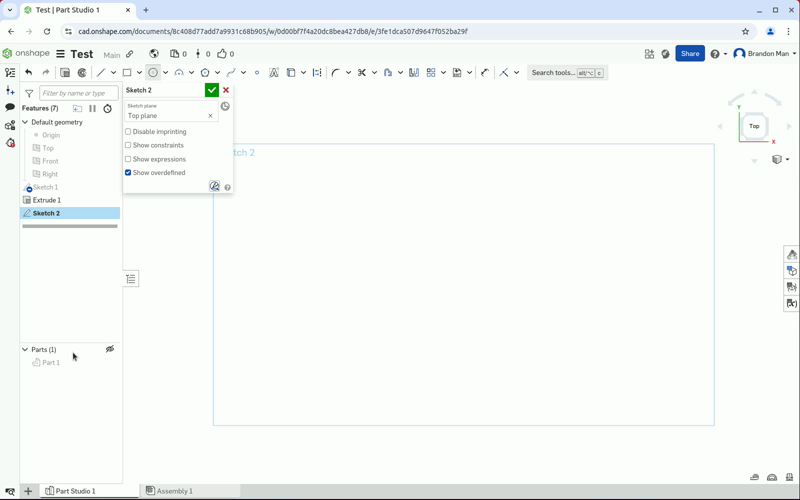
mouse_move(462, 278)
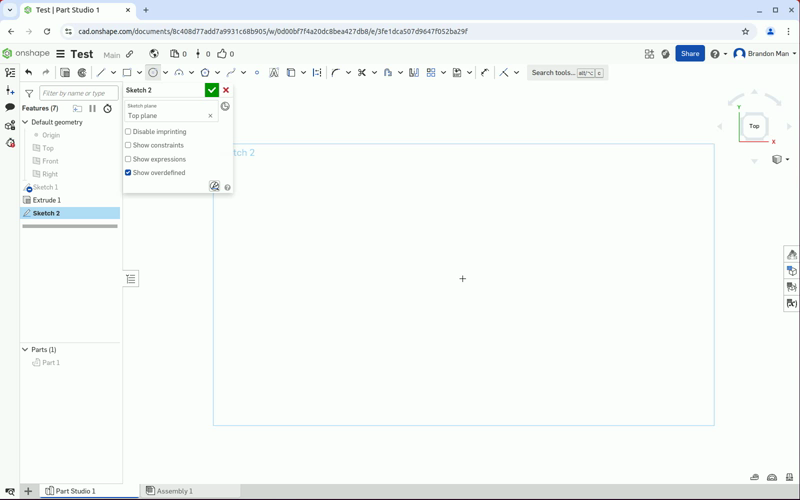
click(462, 278)
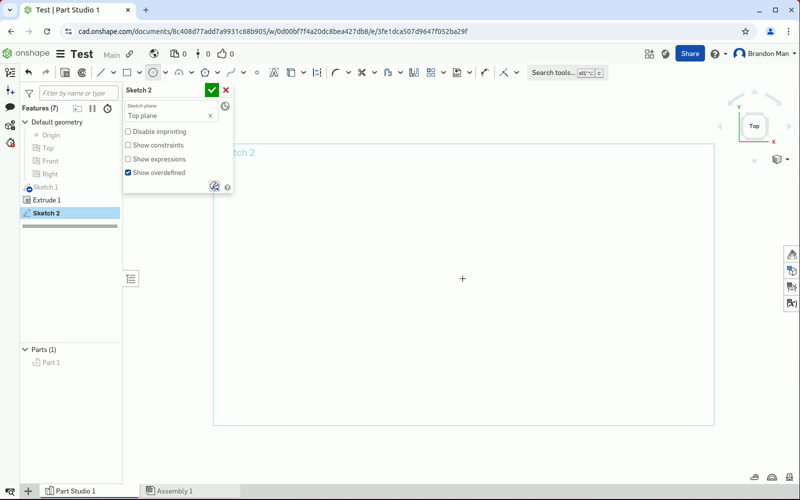
key_up(shift)
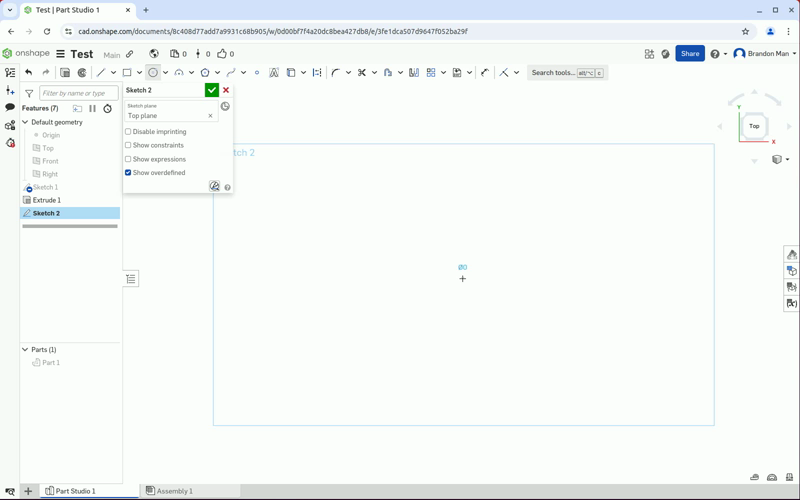
mouse_move(464, 278)
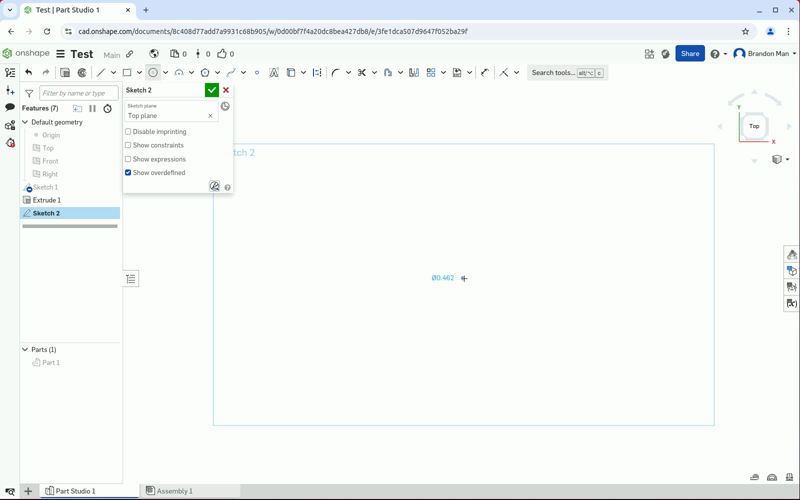
scroll(6)
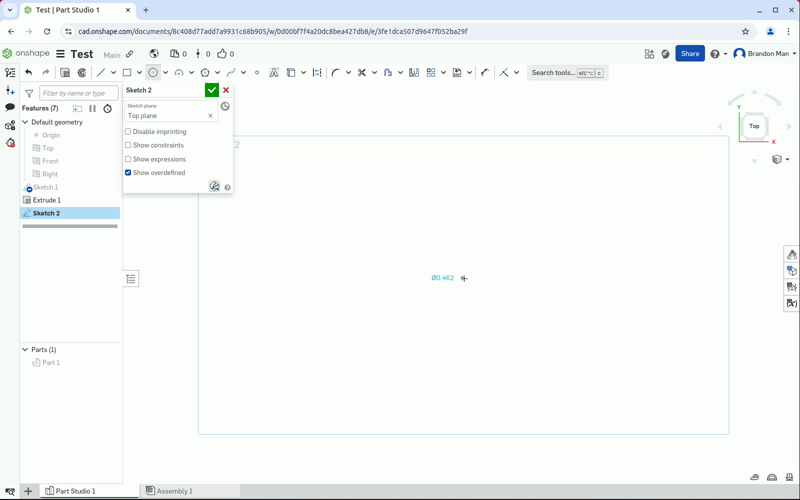
scroll(6)
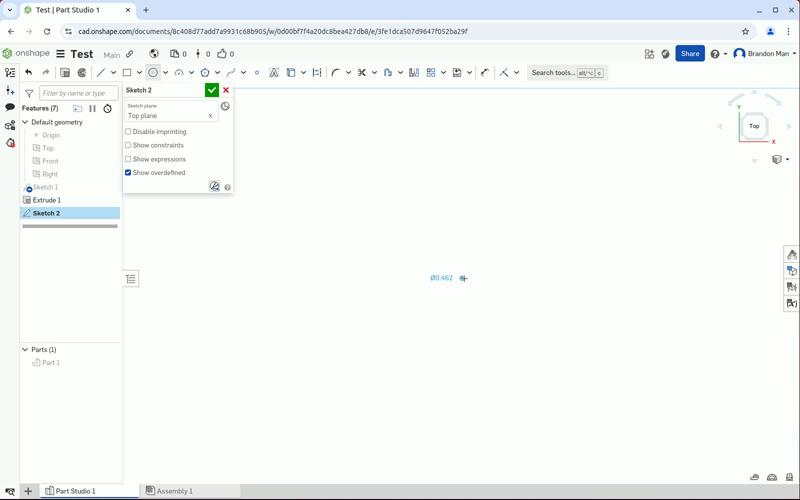
scroll(6)
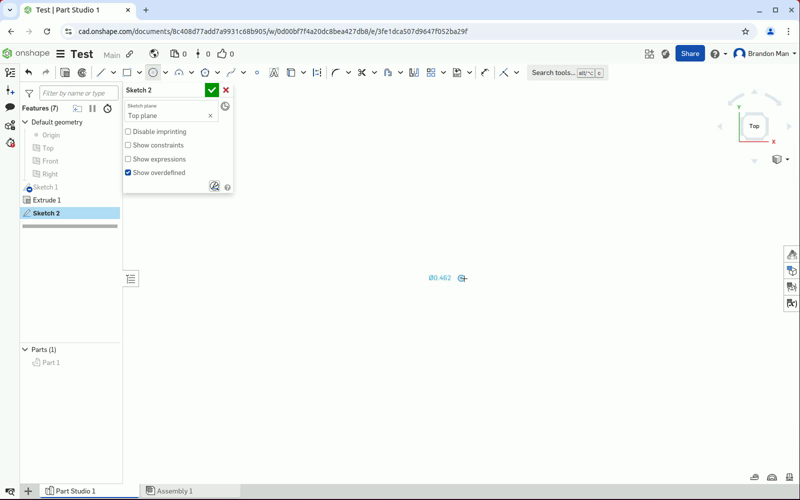
scroll(6)
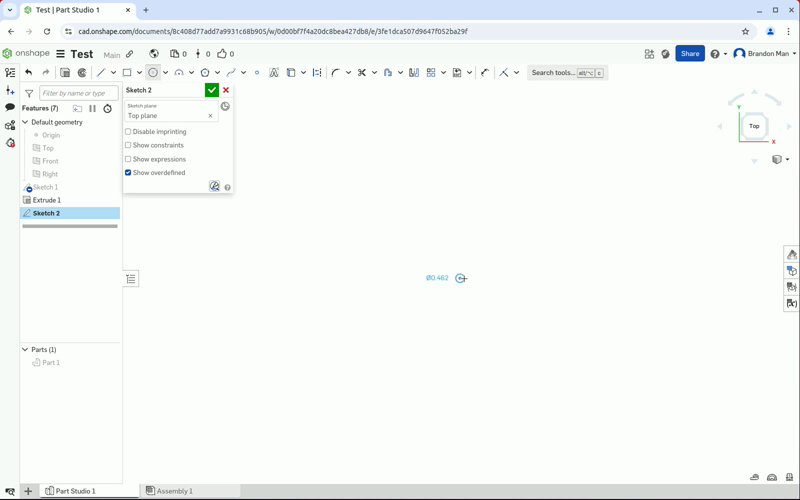
scroll(6)
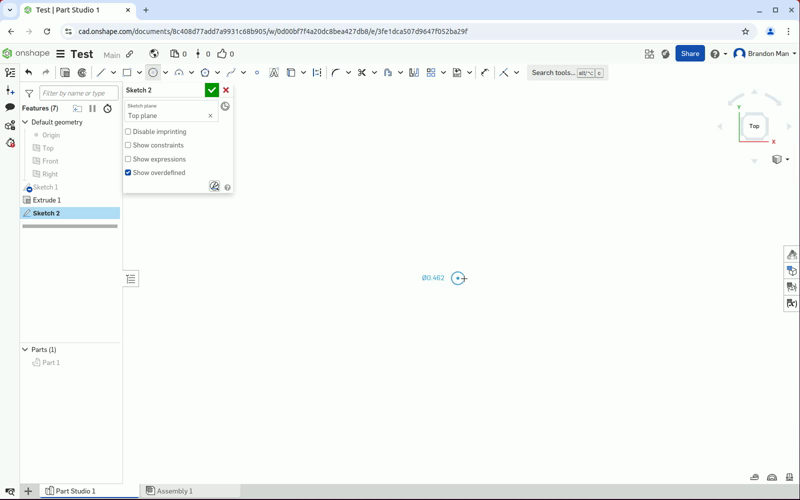
scroll(6)
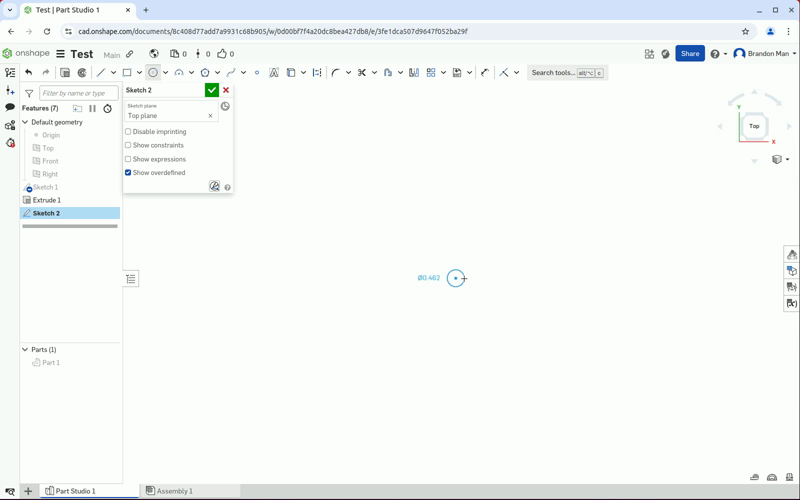
scroll(6)
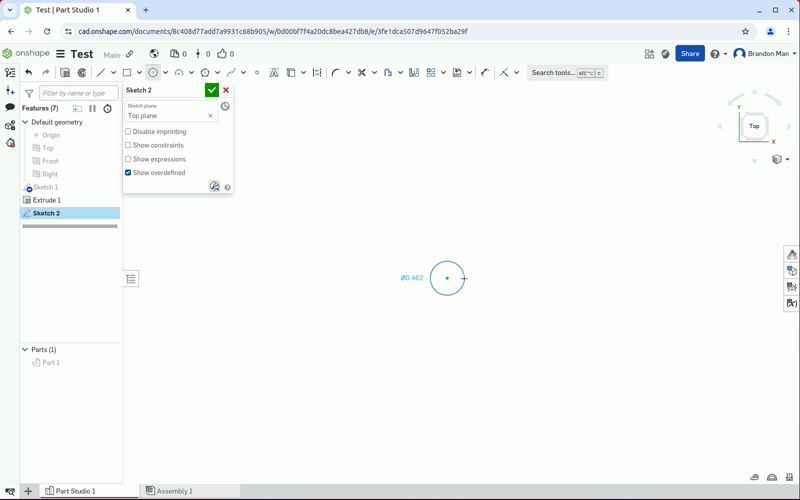
click(464, 278)
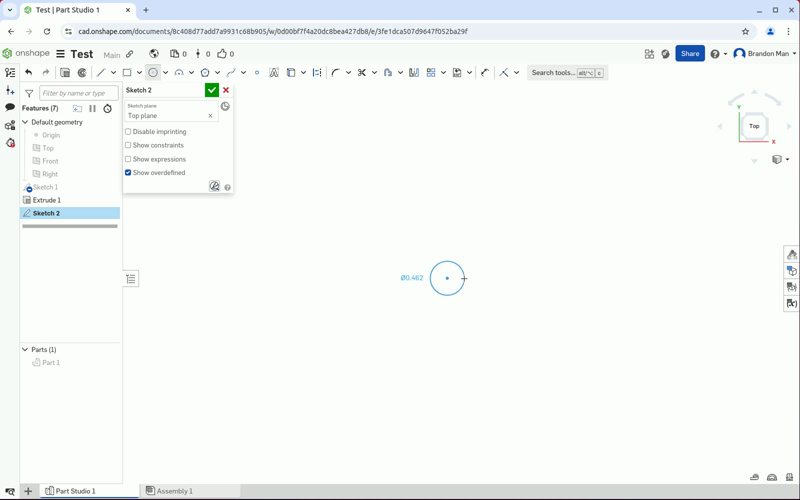
scroll(-6)
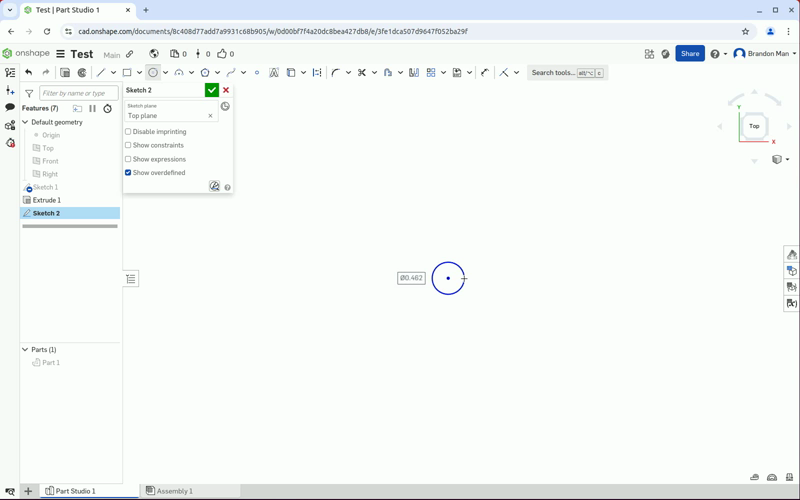
scroll(-6)
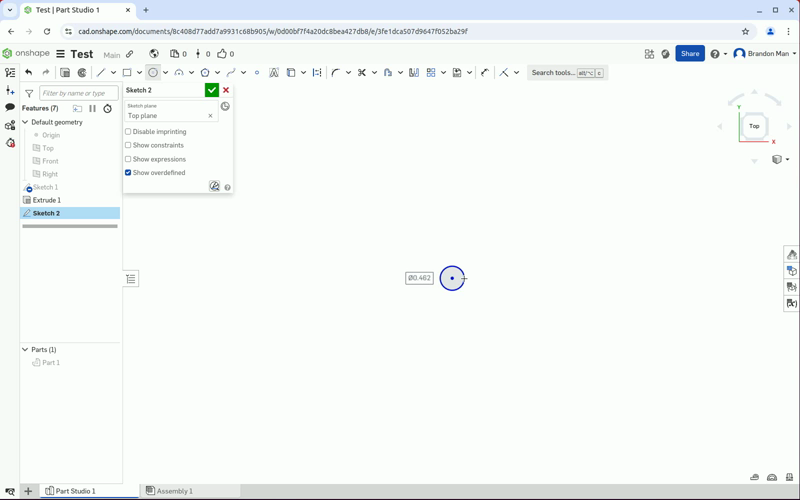
scroll(-6)
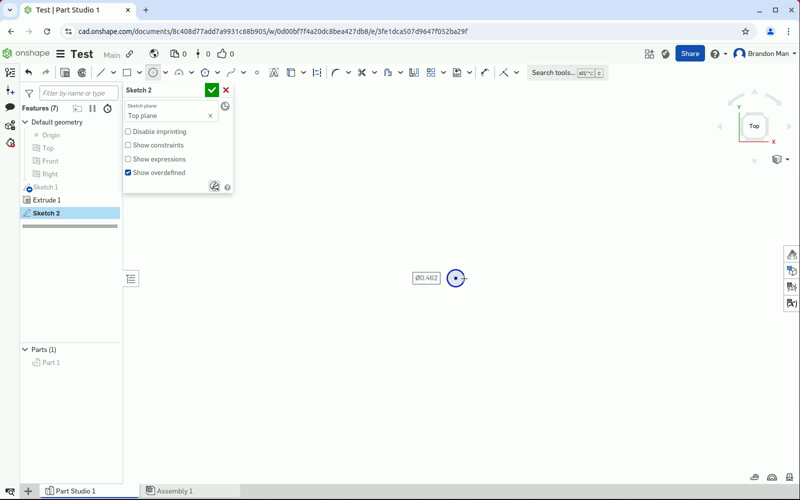
scroll(-6)
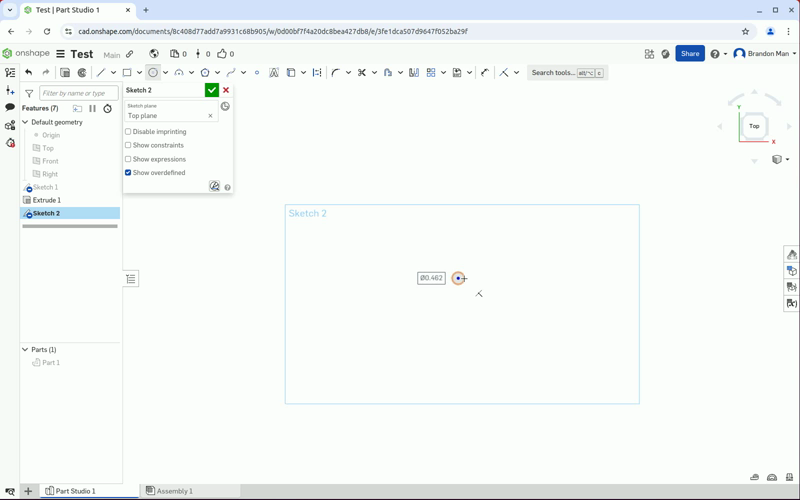
scroll(-6)
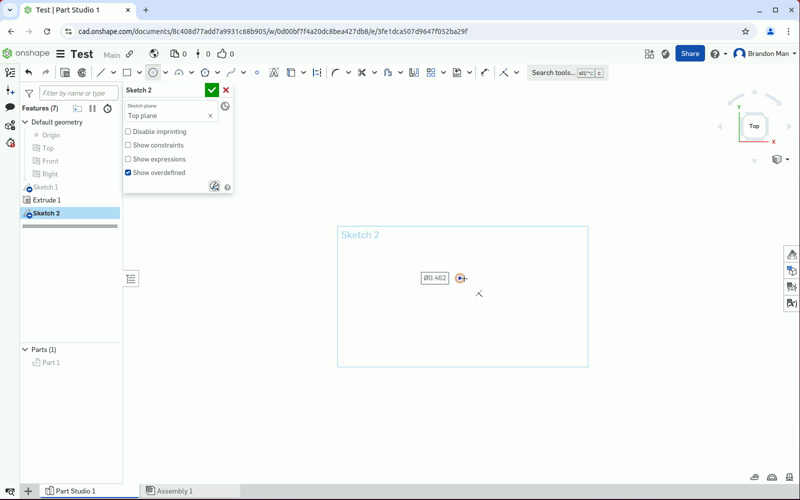
scroll(-6)
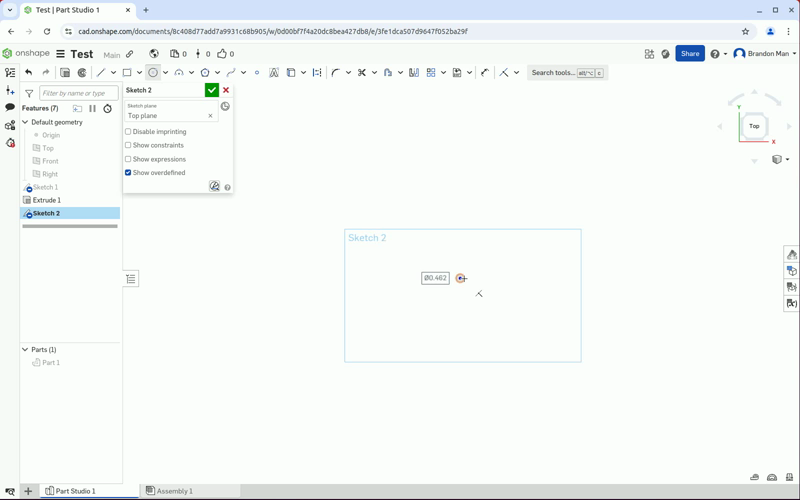
scroll(-6)
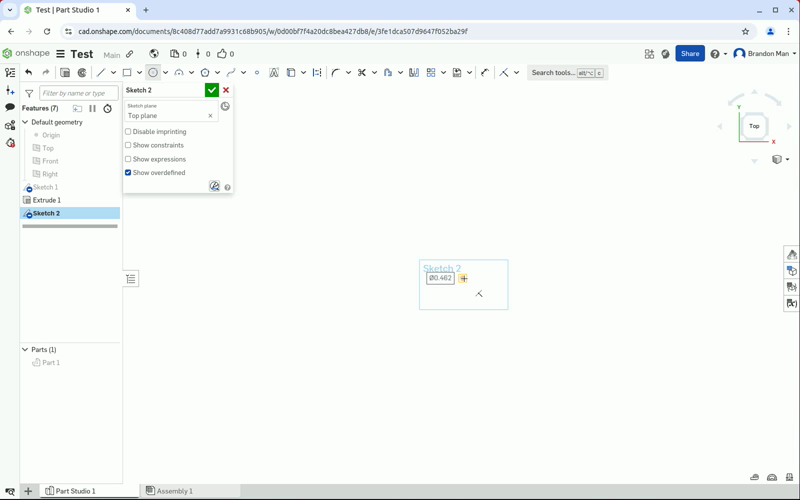
key(esc)
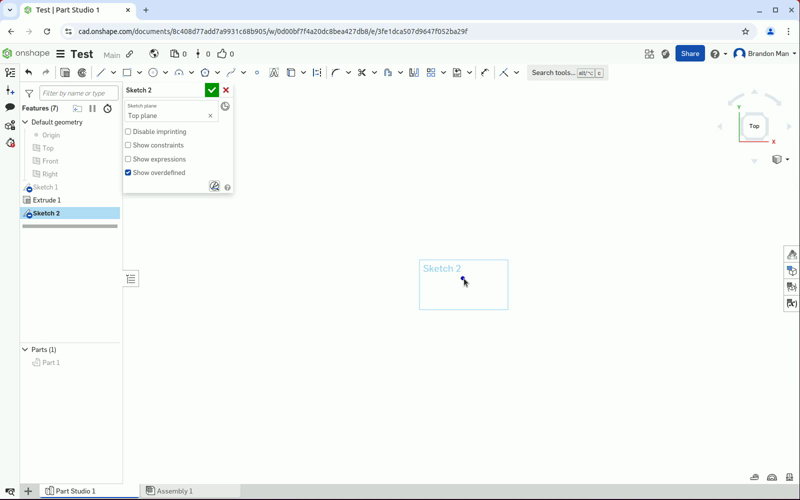
mouse_move(463, 278)
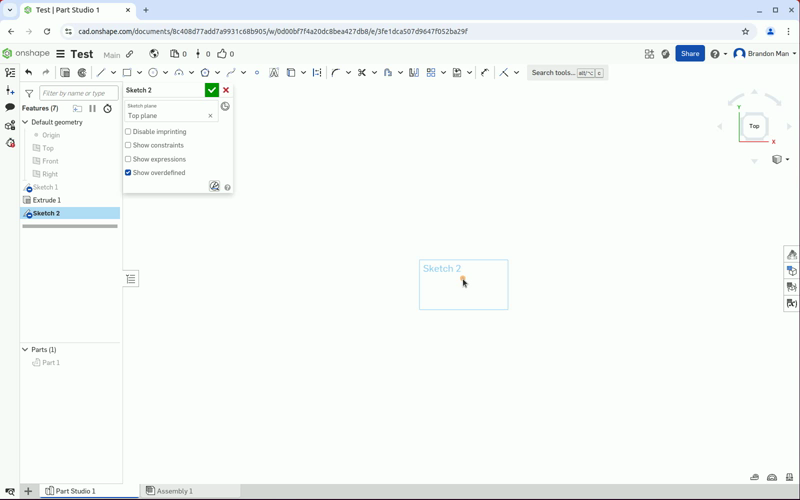
scroll(6)
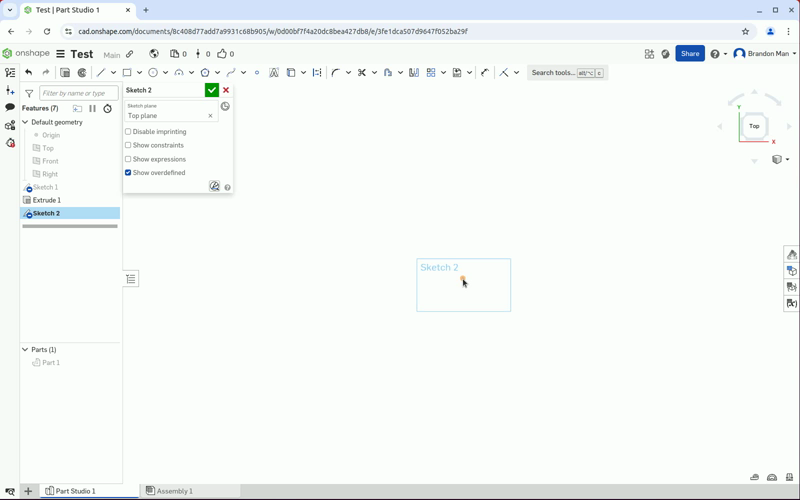
scroll(6)
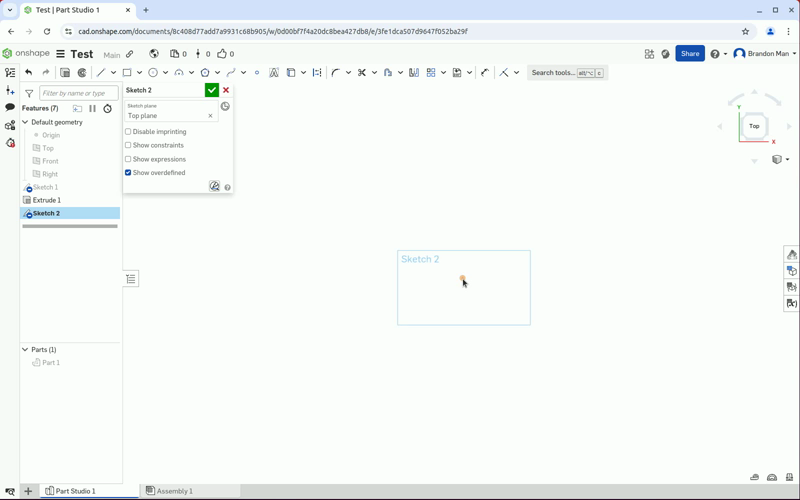
scroll(6)
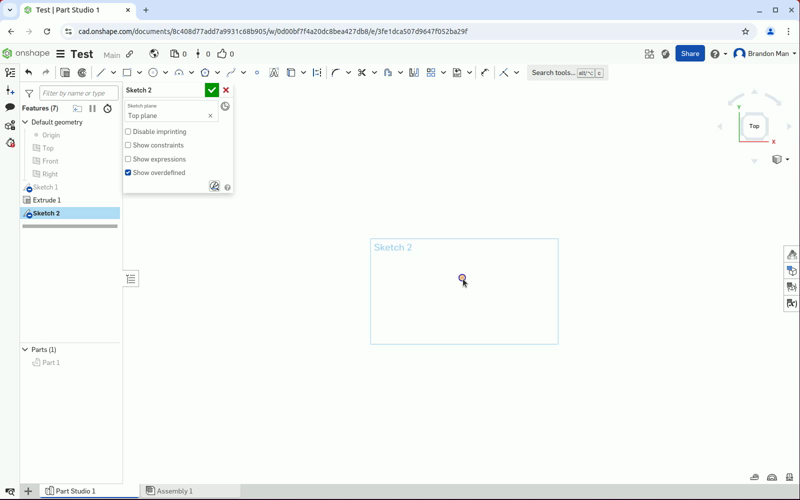
scroll(6)
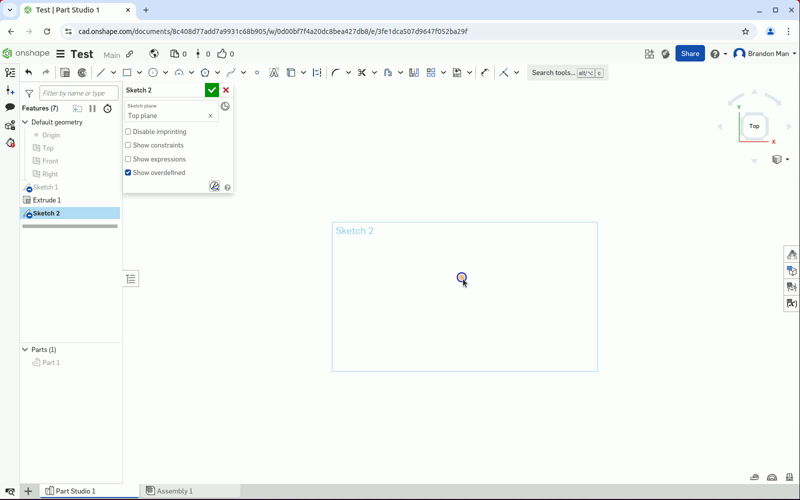
scroll(6)
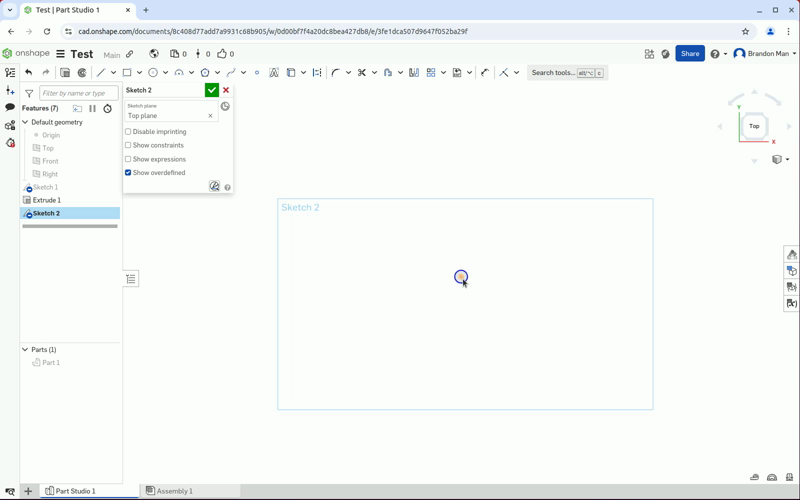
scroll(6)
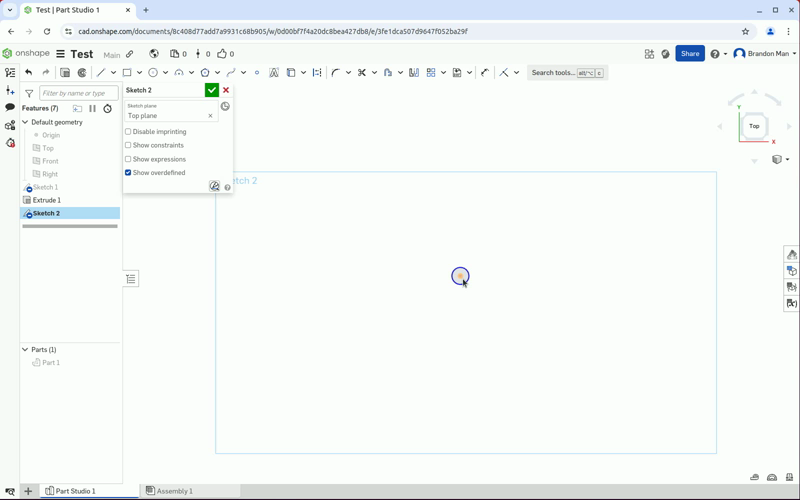
scroll(6)
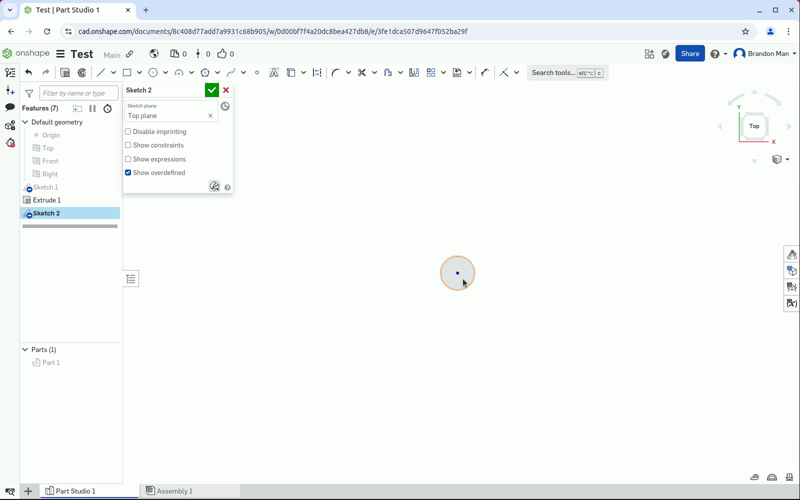
click(463, 278)
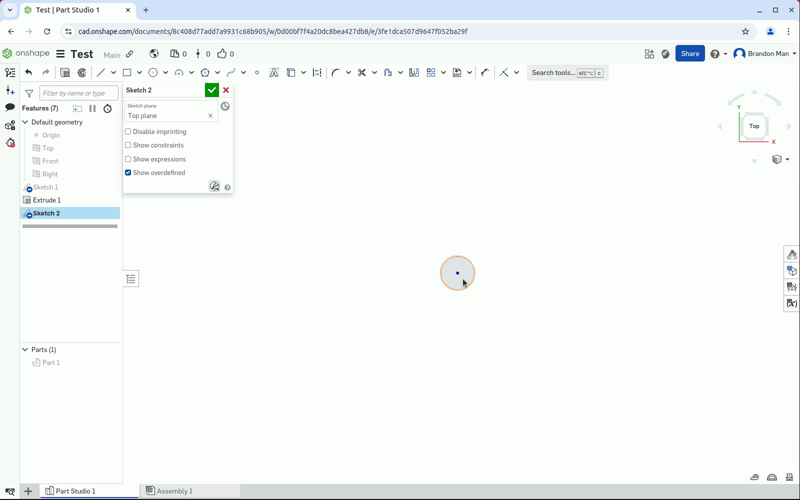
scroll(-6)
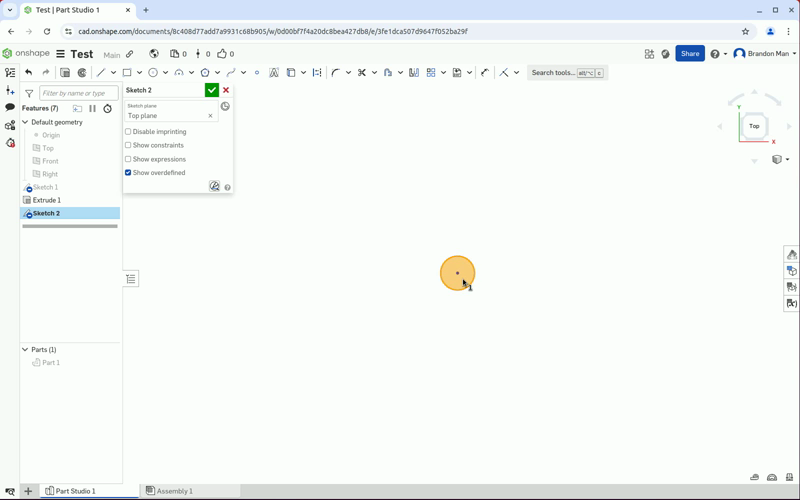
scroll(-6)
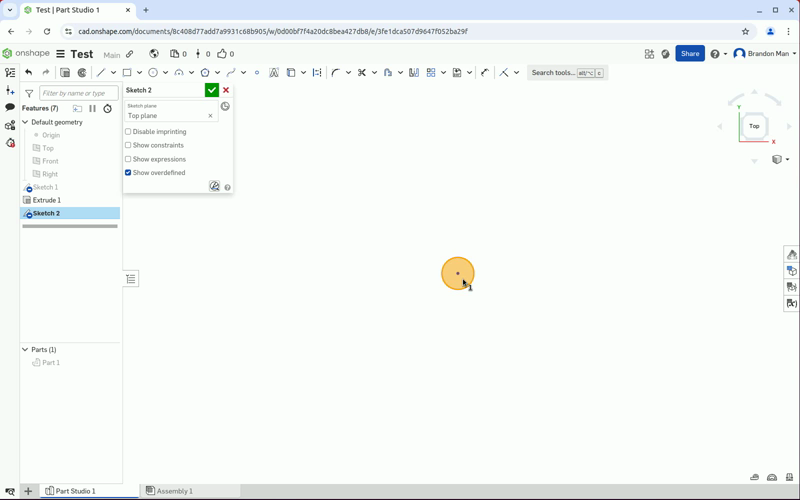
scroll(-6)
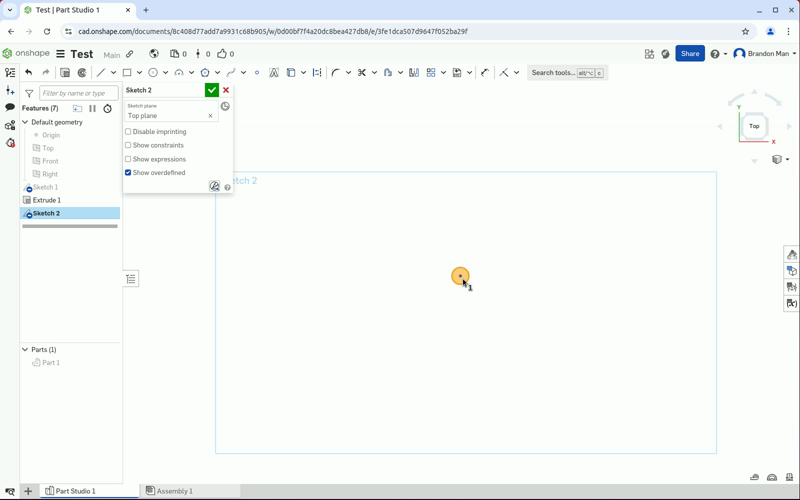
scroll(-6)
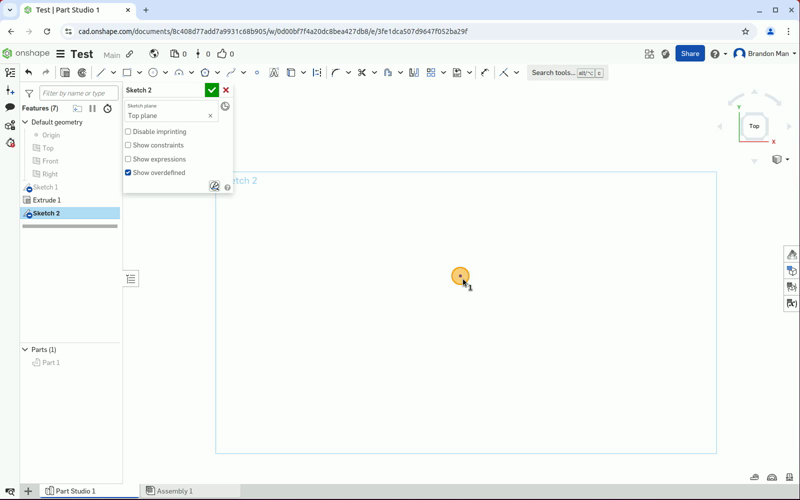
scroll(-6)
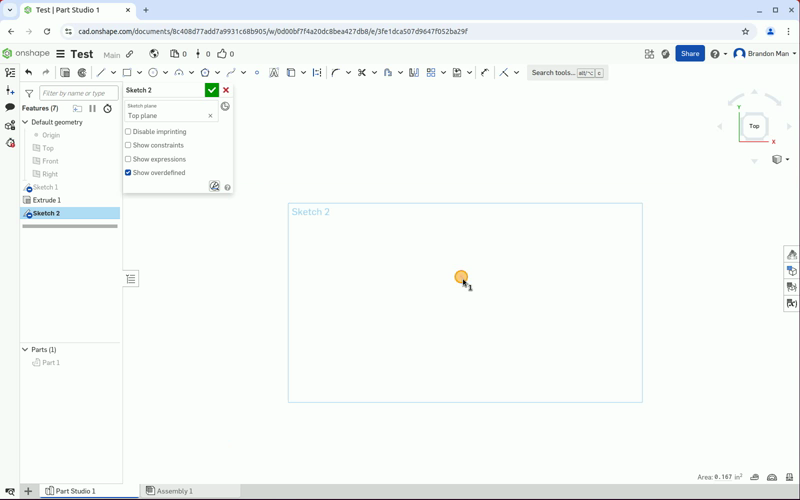
scroll(-6)
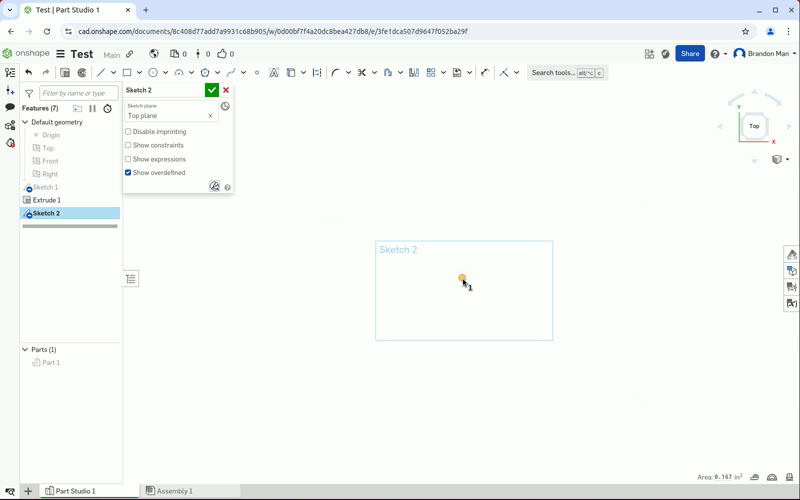
scroll(-6)
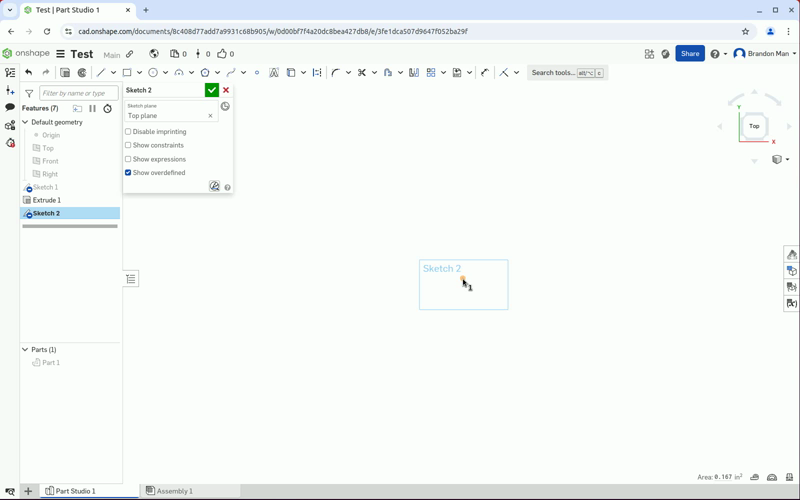
mouse_move(73, 352)
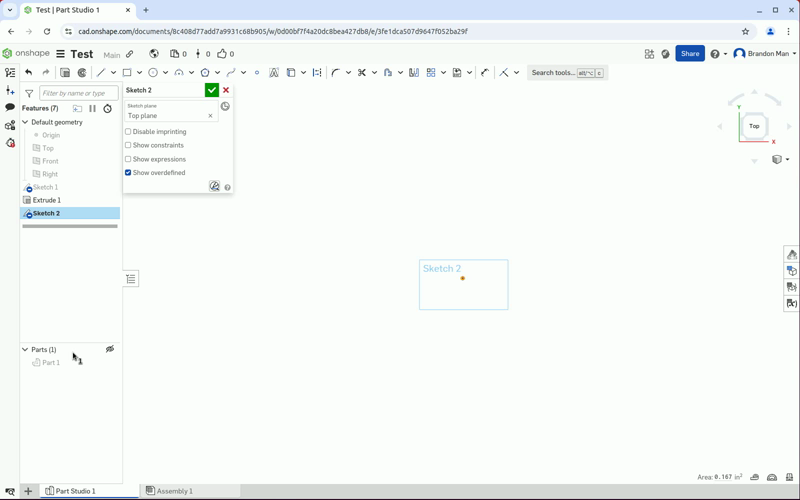
key(shift+y)
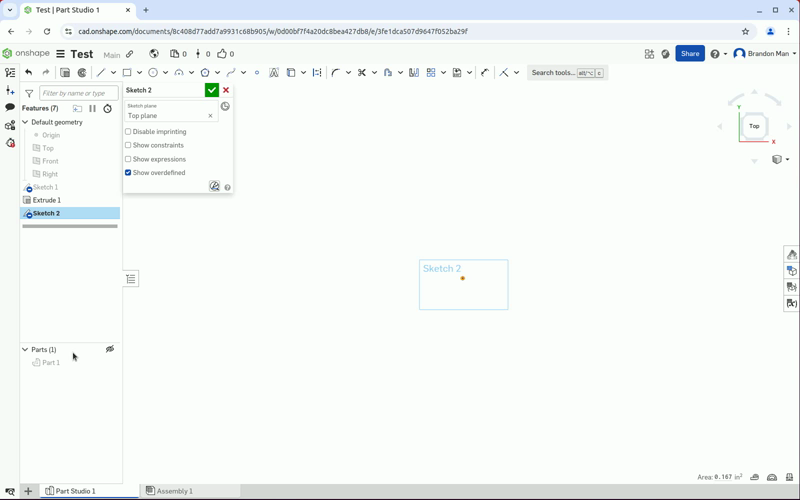
key(shift+e)
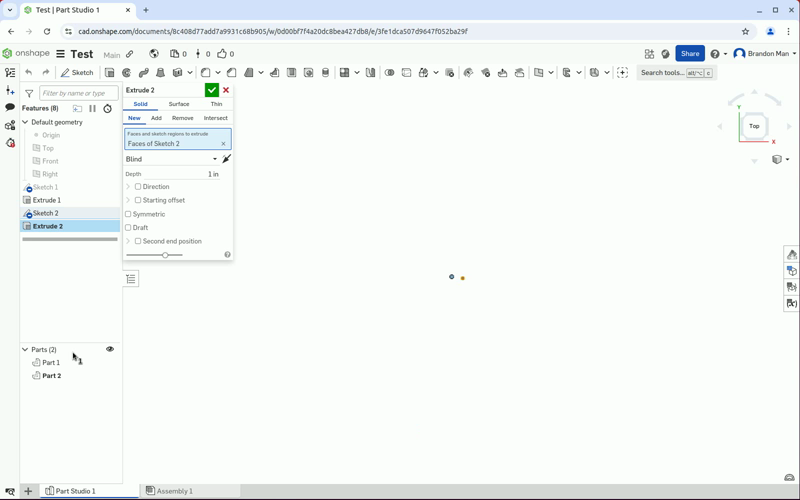
mouse_move(143, 106)
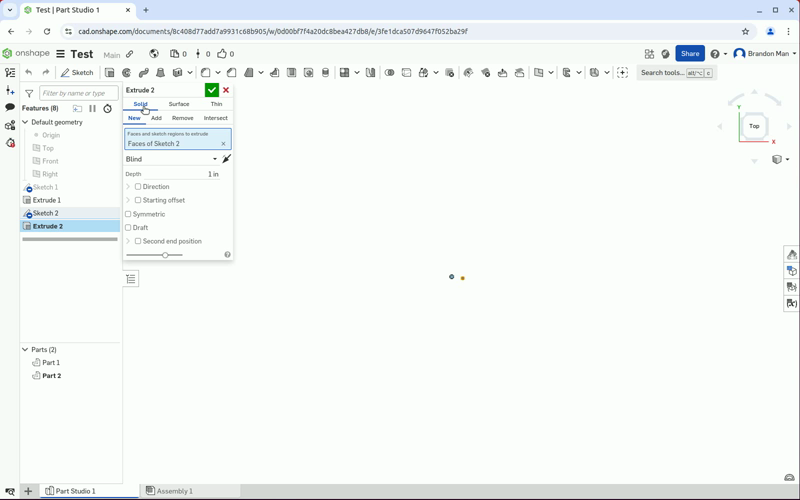
click(143, 106)
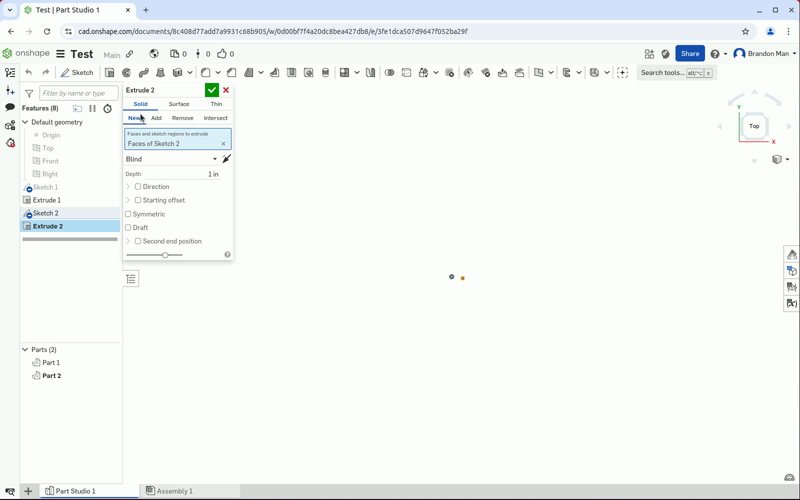
mouse_move(137, 120)
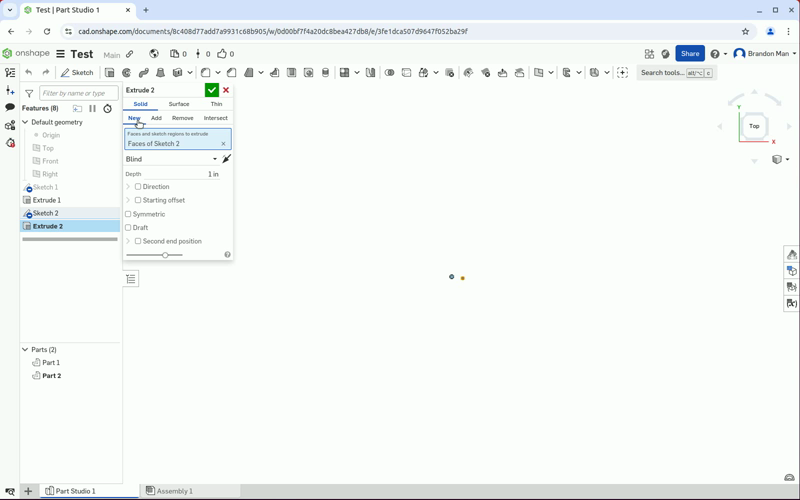
click(137, 120)
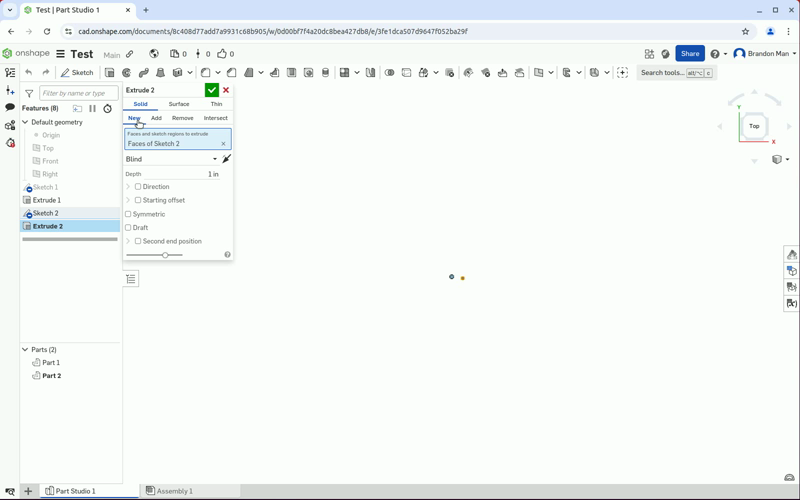
key(tab, 4)
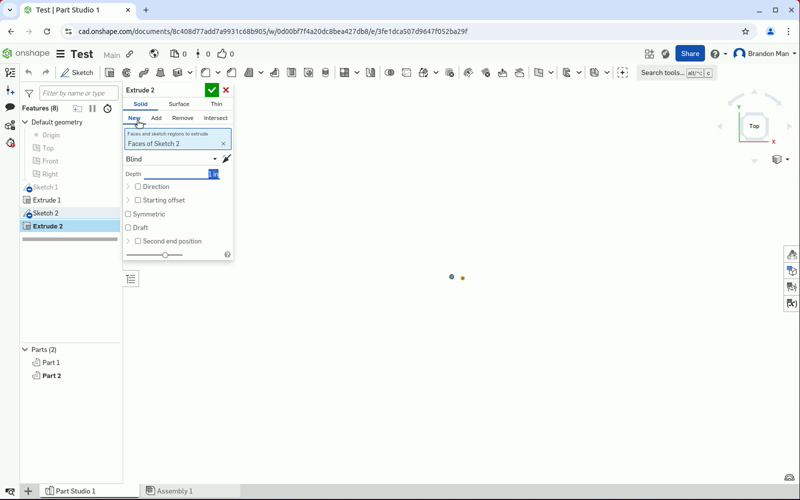
text(23.108)
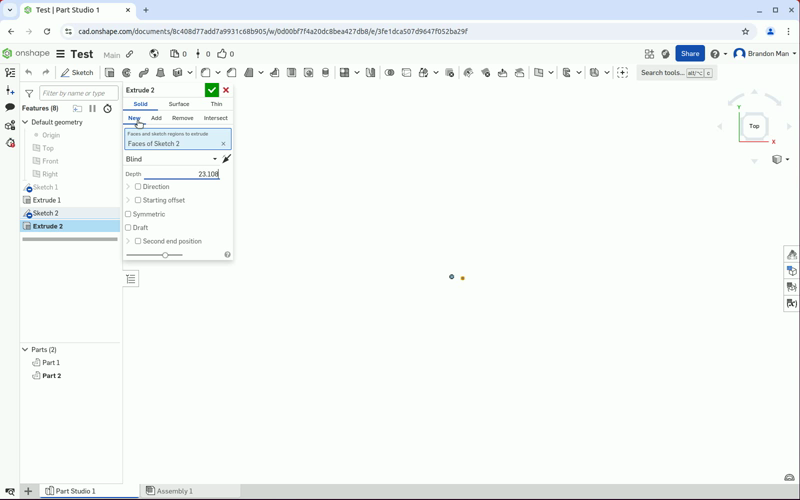
key(enter)
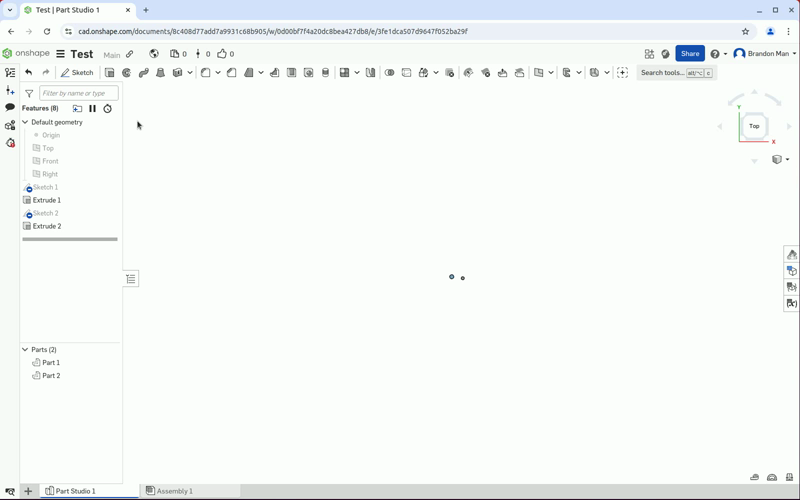
key(shift+h)
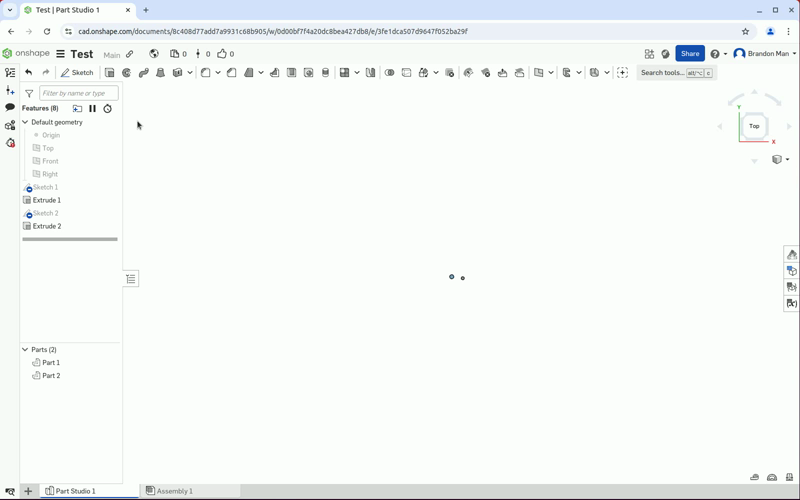
key(shift+h)
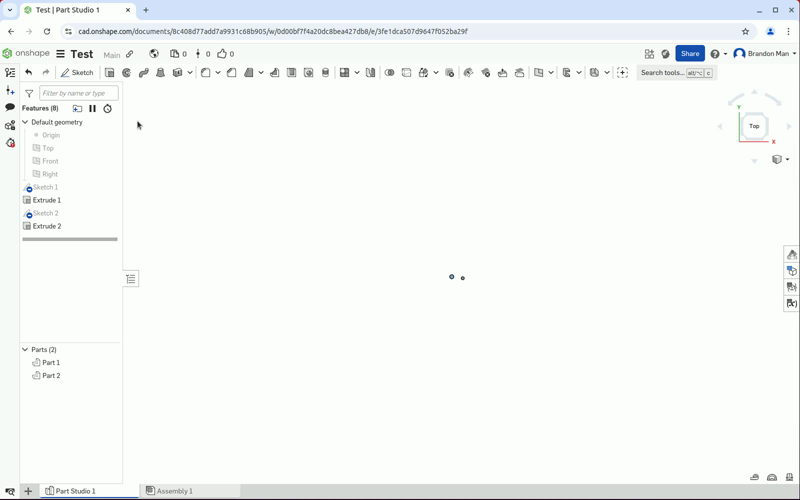
key(shift+7)
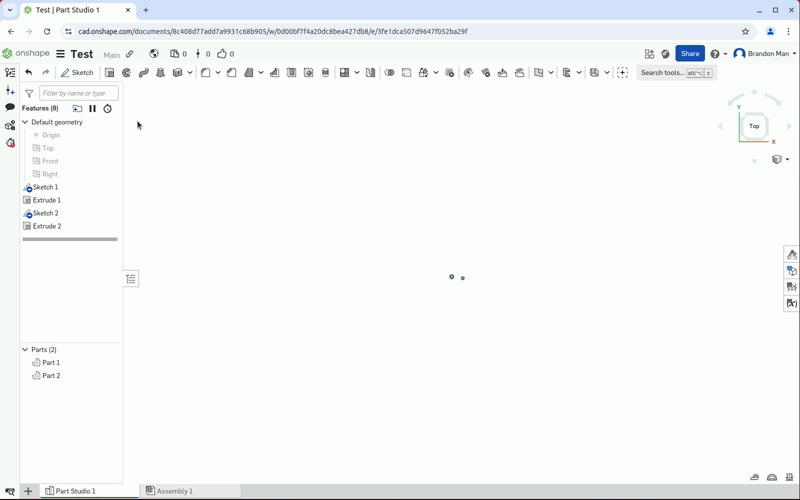
key(up, 3)
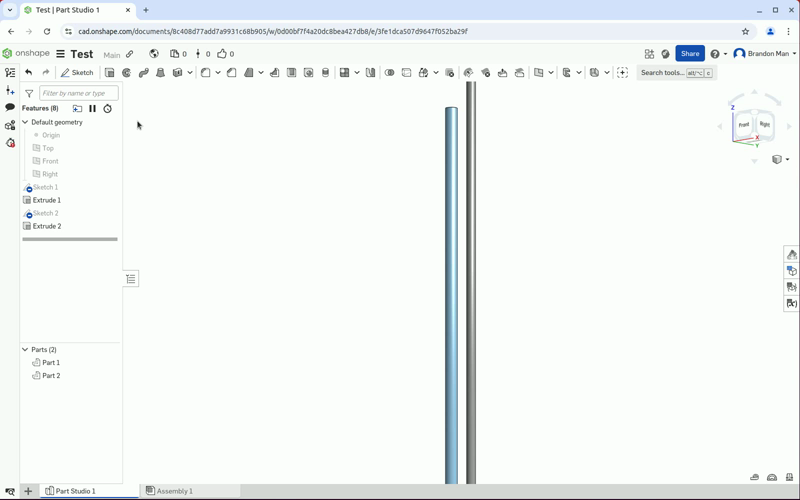
key(left, 3)
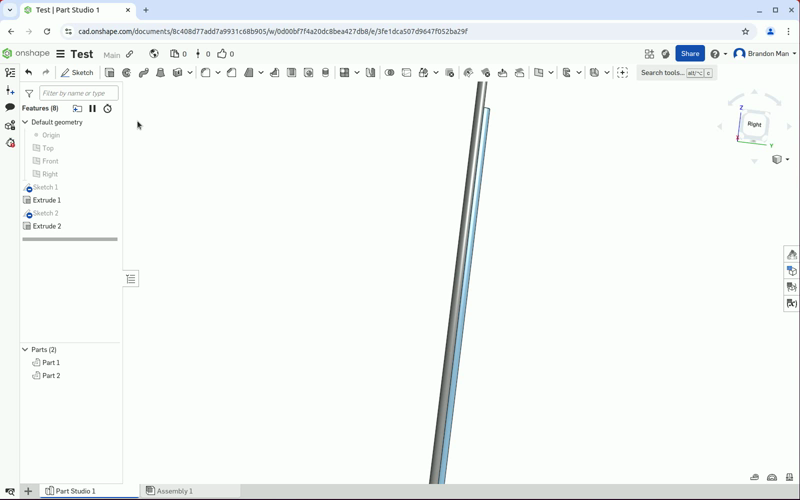
key(right, 3)
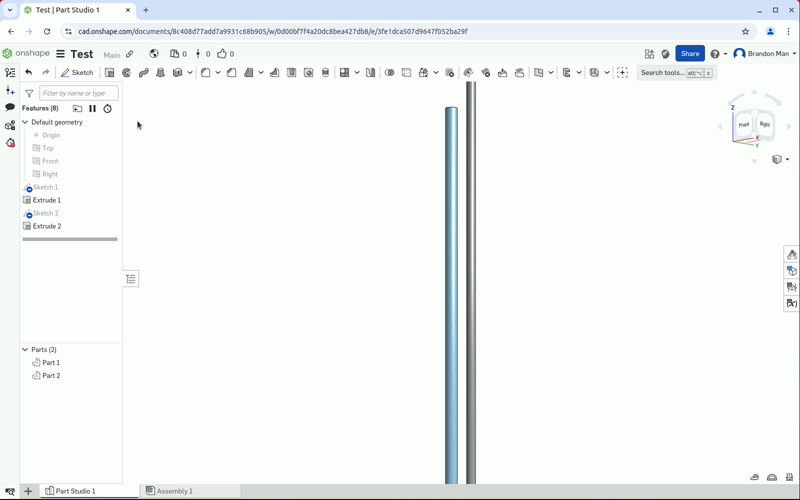
key(down, 3)
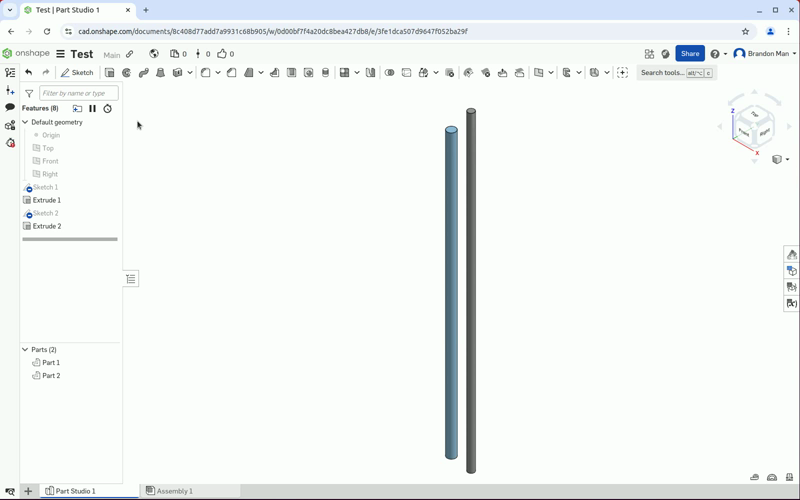
mouse_move(73, 189)
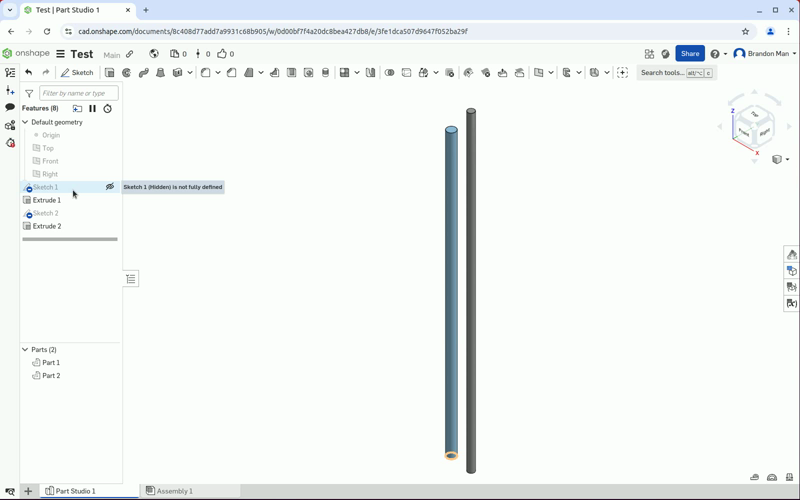
click(73, 189)